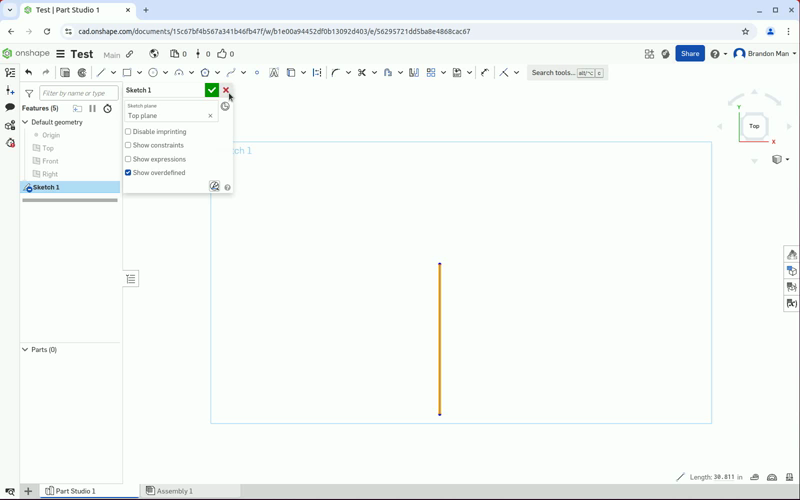
key(shift+h)
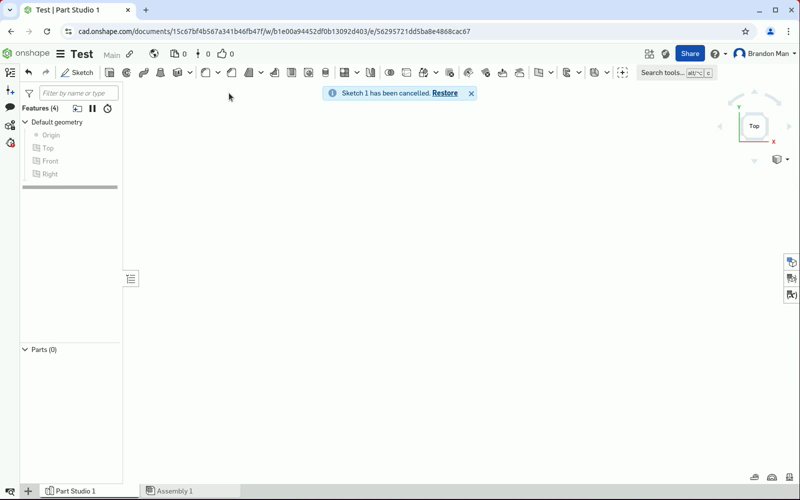
mouse_move(73, 352)
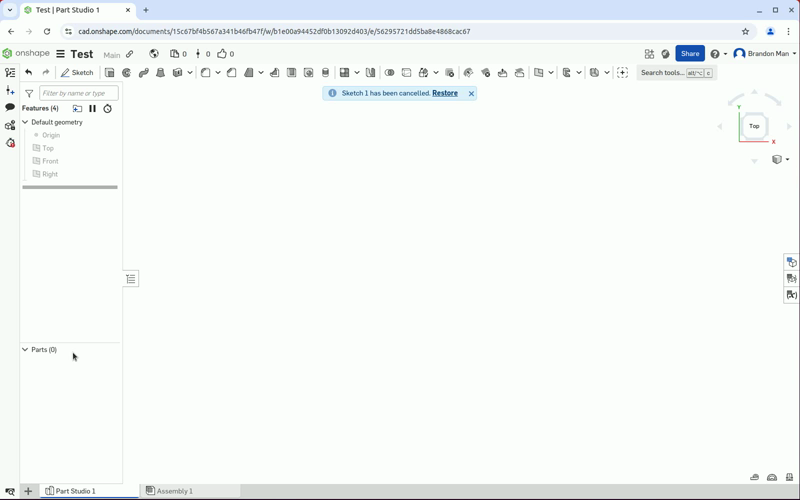
key(y)
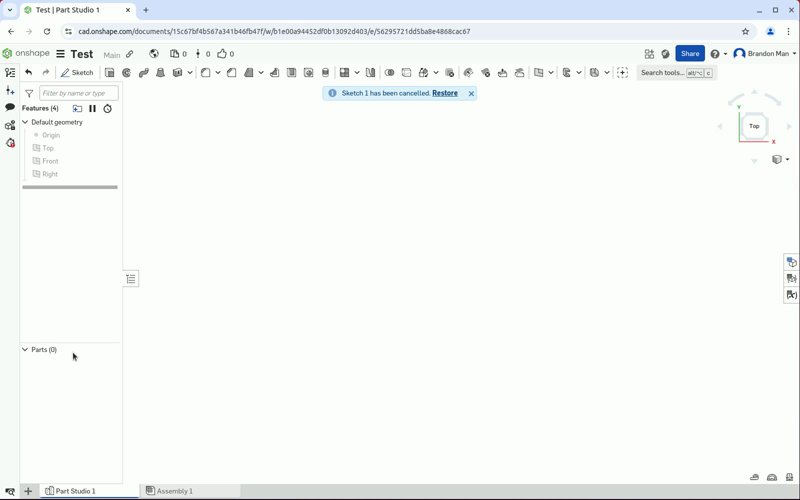
key(shift+p)
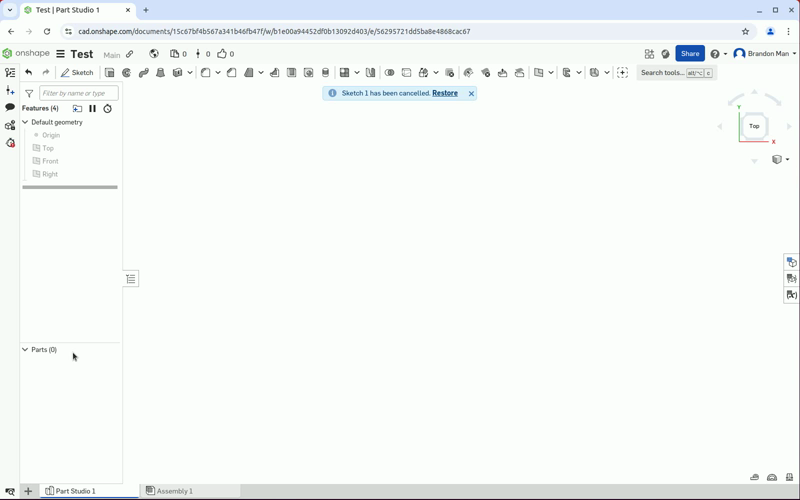
key(space)
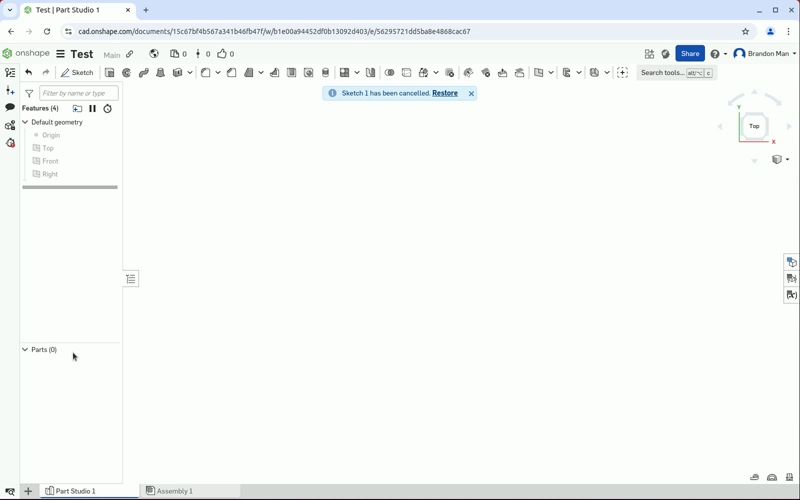
key_down(shift)
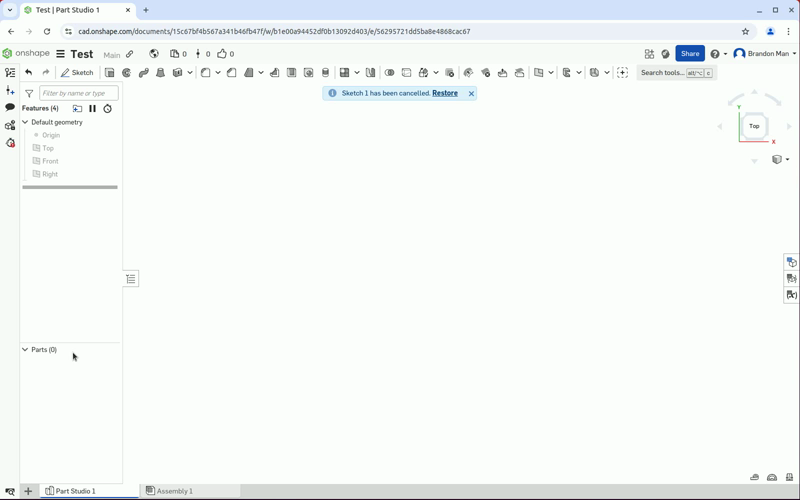
key(up)
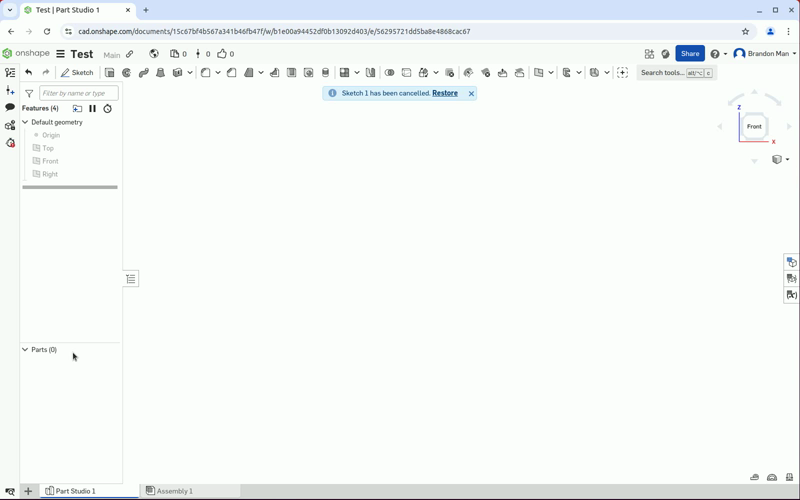
key_up(shift)
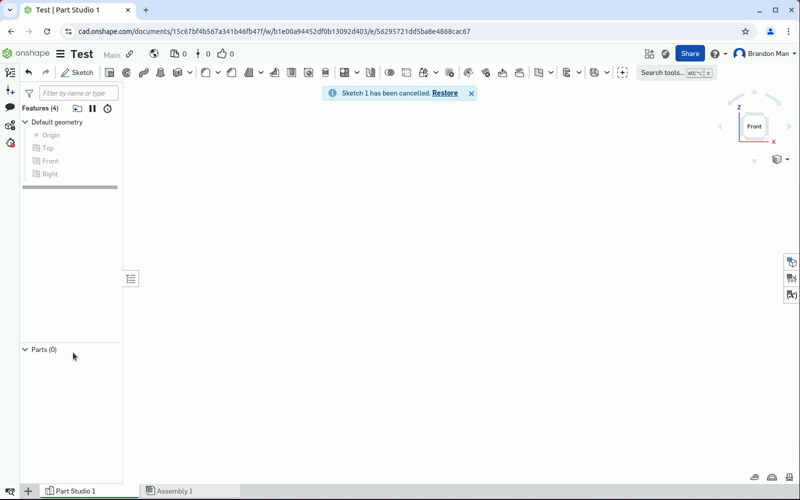
mouse_move(73, 352)
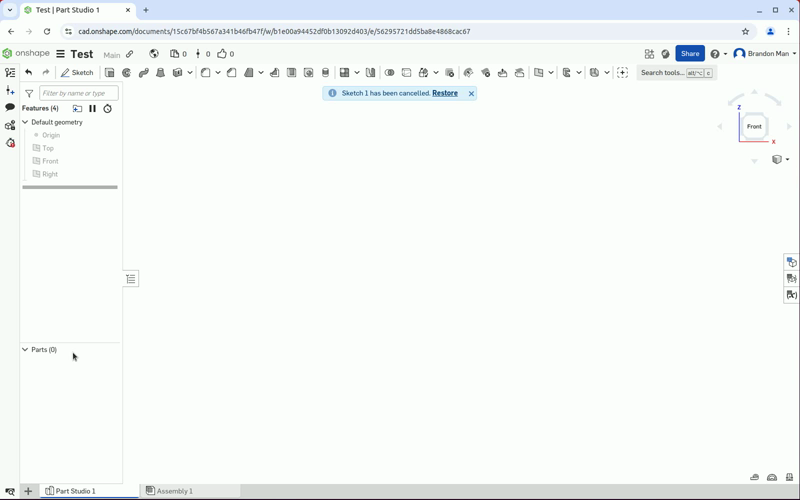
key(shift+y)
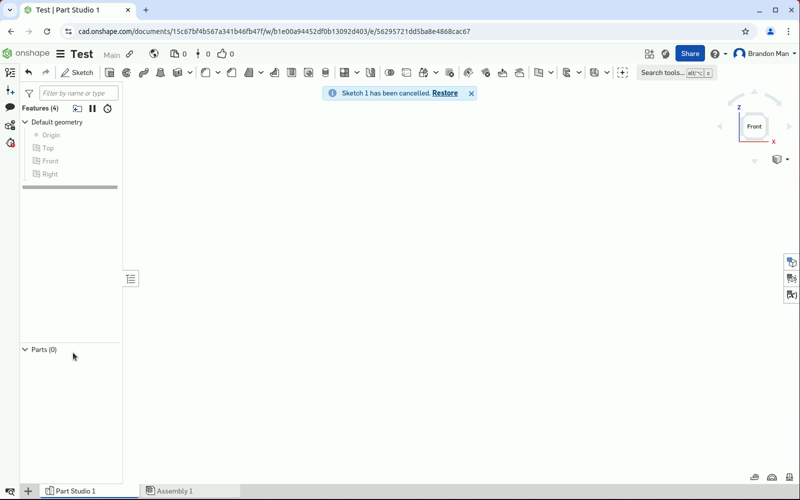
key(shift+s)
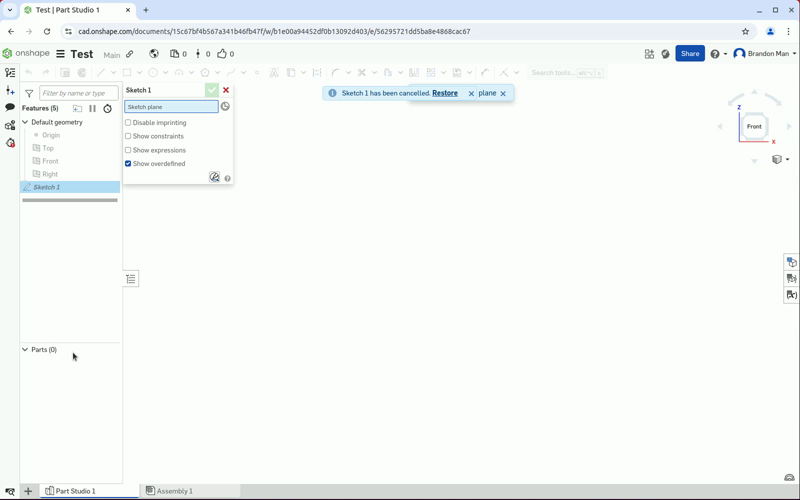
mouse_move(73, 163)
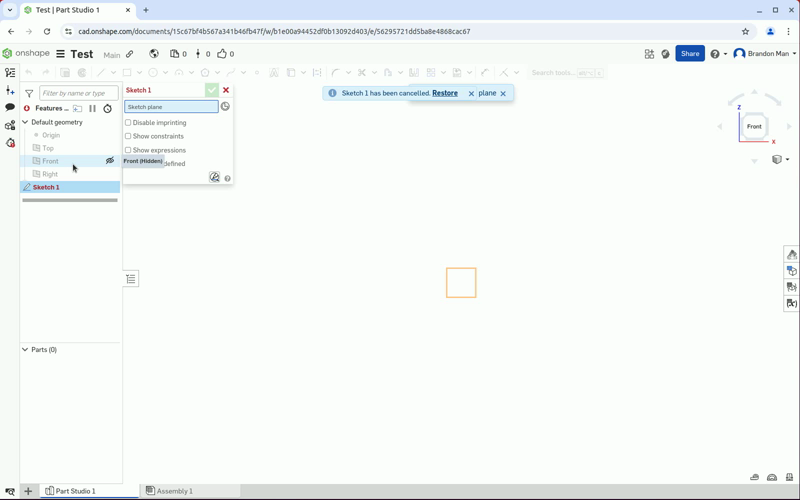
click(73, 163)
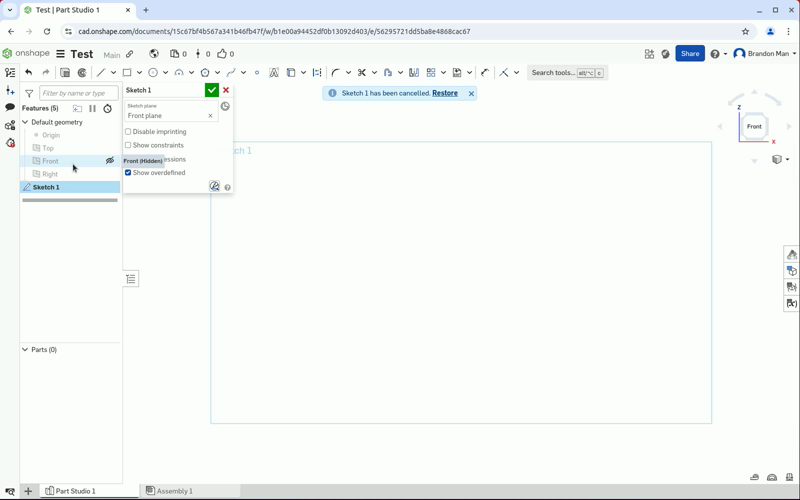
mouse_move(73, 352)
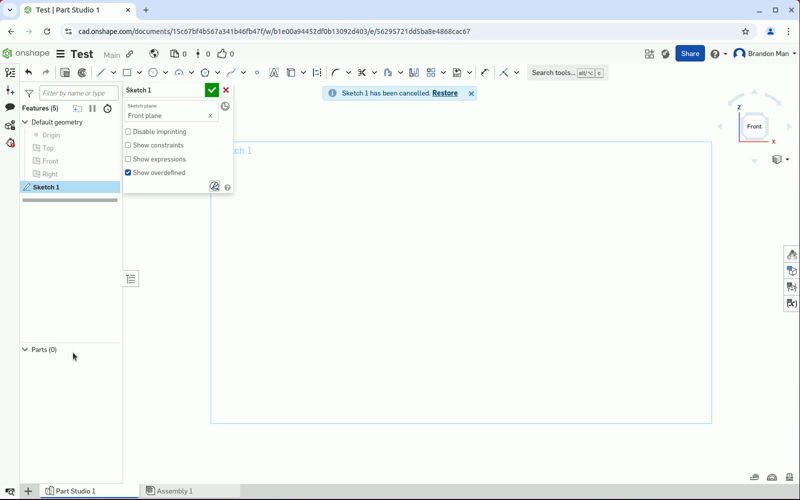
key(y)
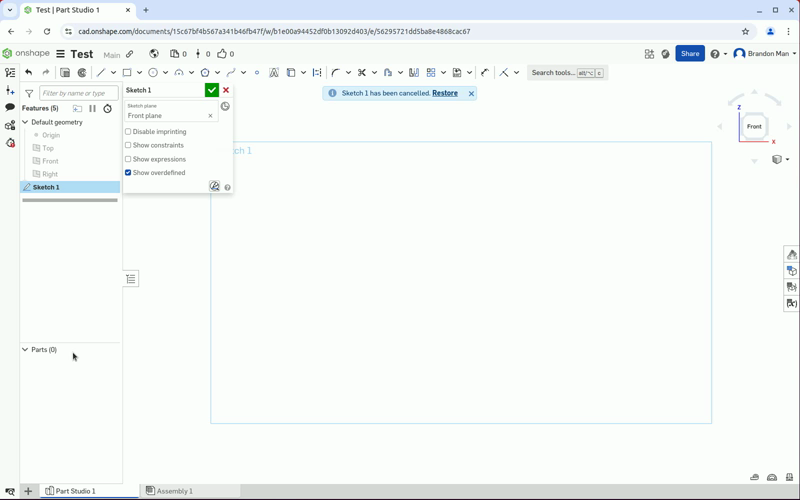
key(l)
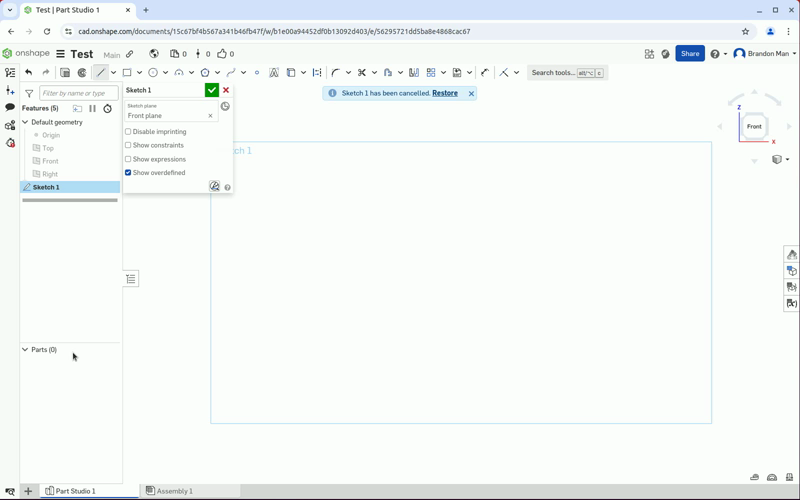
key_down(shift)
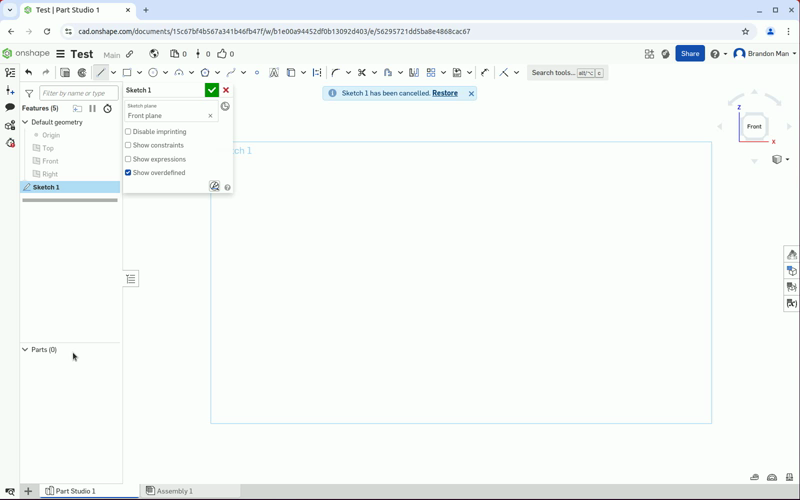
mouse_move(460, 282)
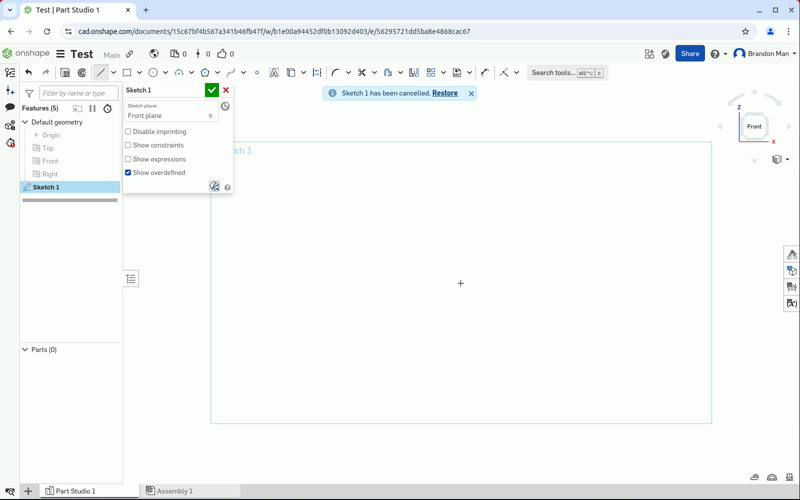
click(460, 282)
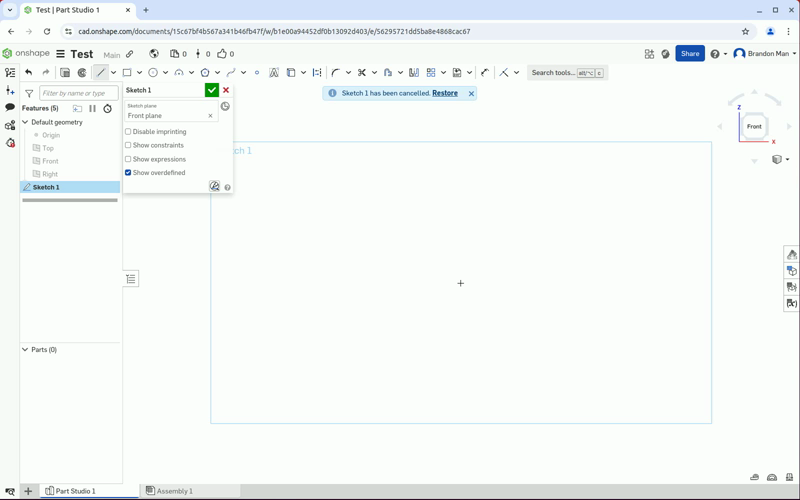
key_up(shift)
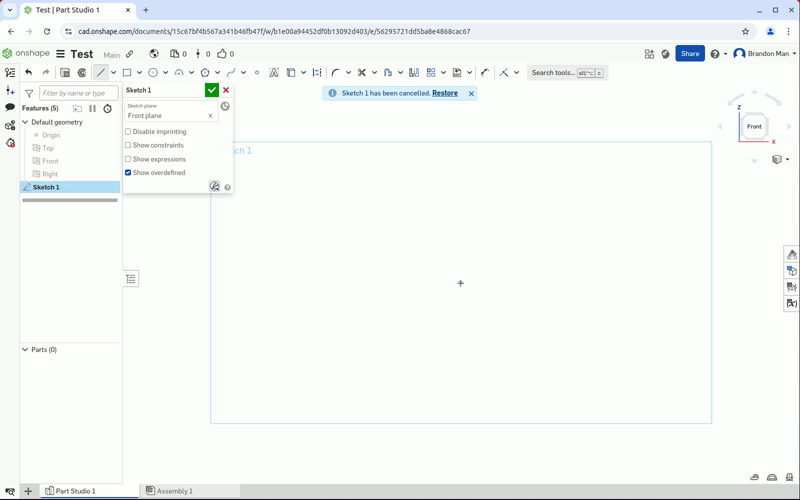
key_down(shift)
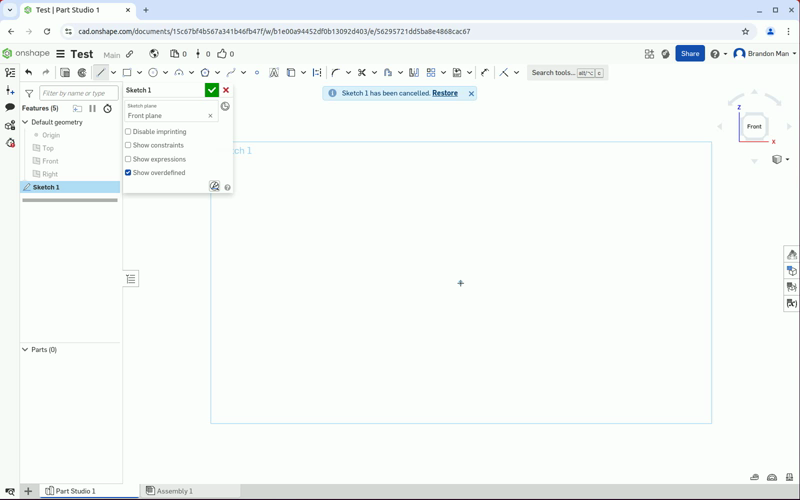
mouse_move(573, 282)
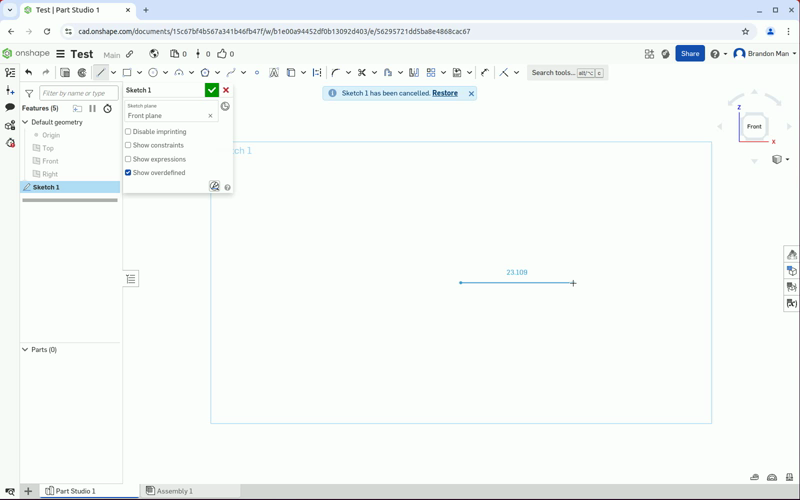
click(573, 282)
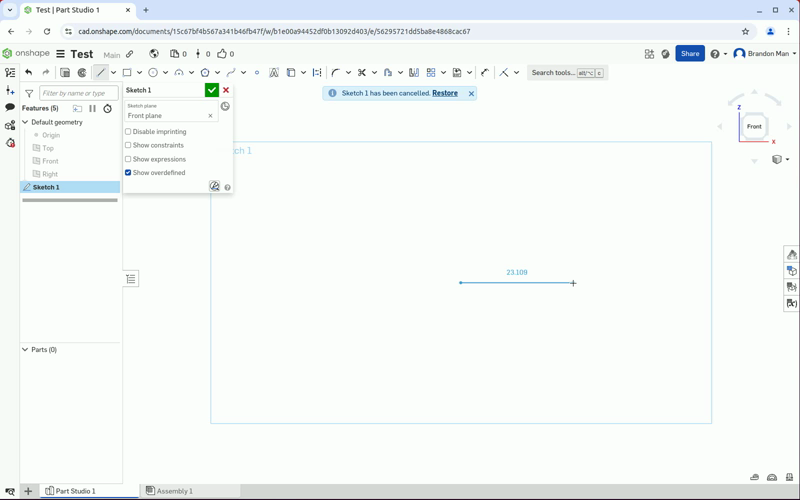
key_up(shift)
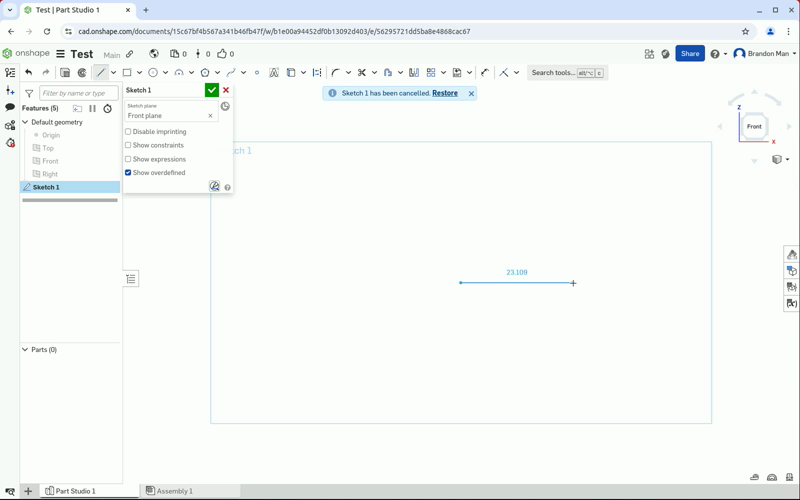
key_down(shift)
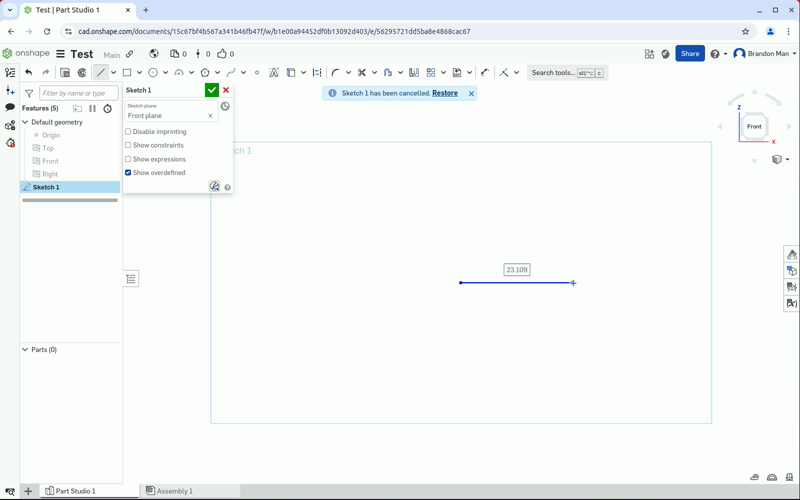
mouse_move(573, 215)
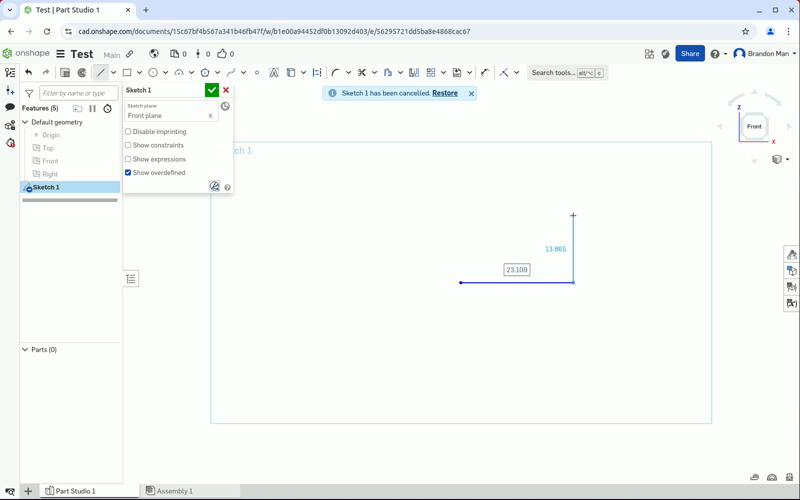
click(573, 215)
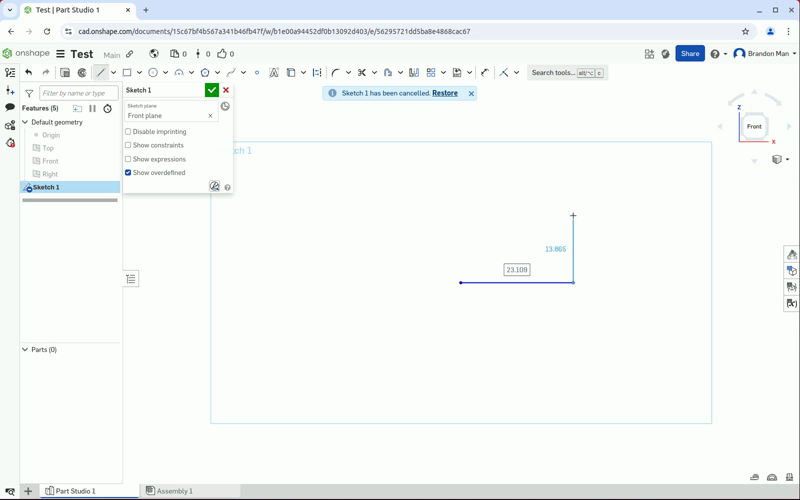
key_up(shift)
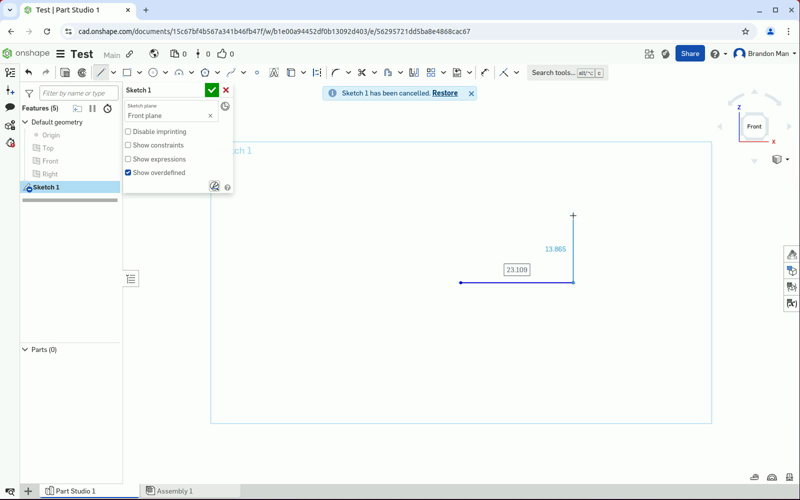
key_down(shift)
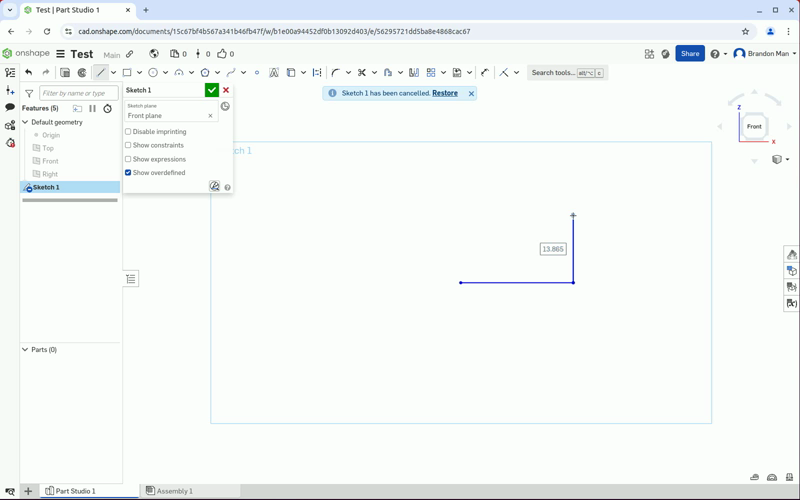
mouse_move(460, 215)
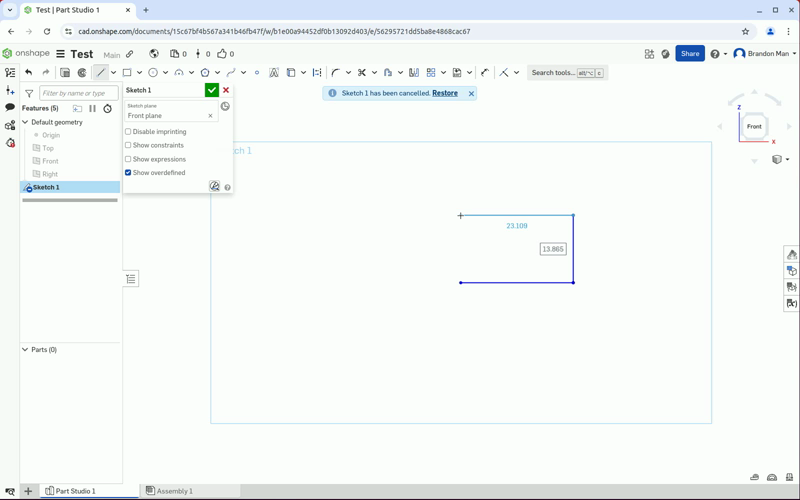
click(460, 215)
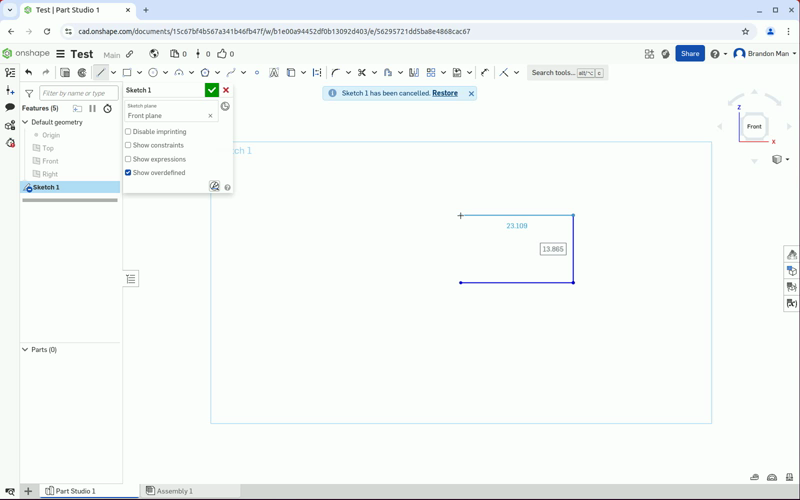
key_up(shift)
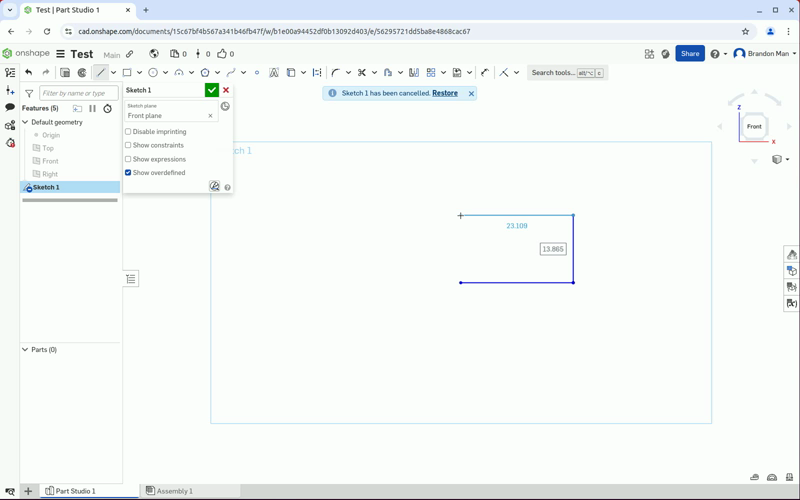
key_down(shift)
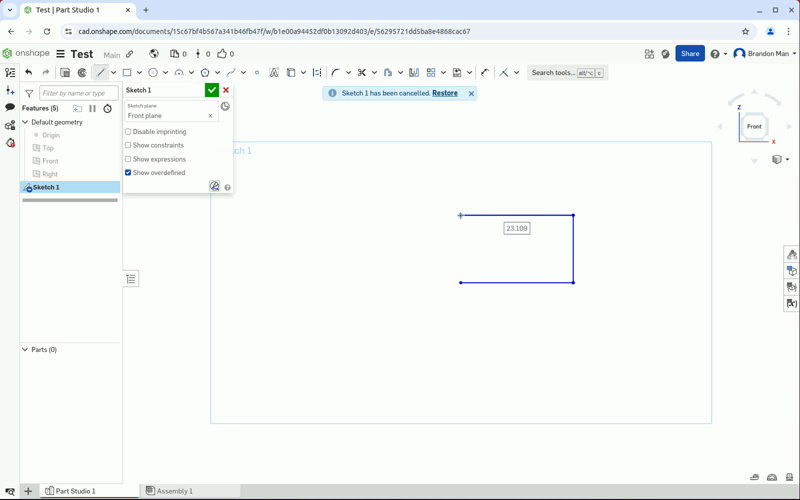
mouse_move(460, 282)
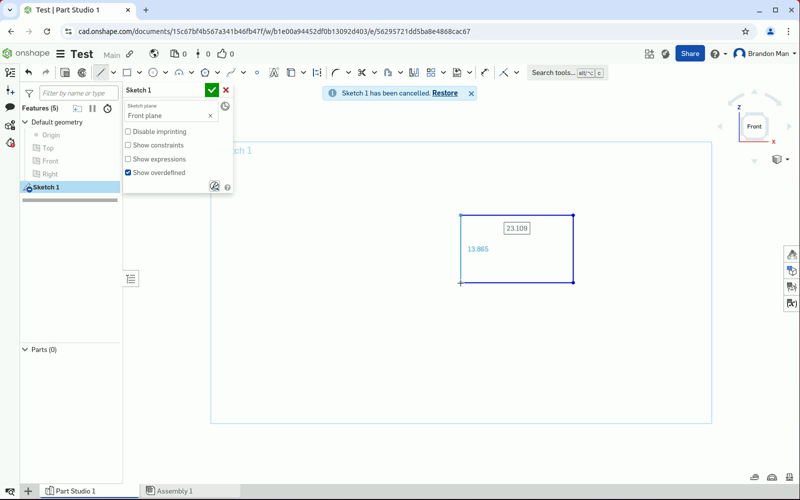
key_up(shift)
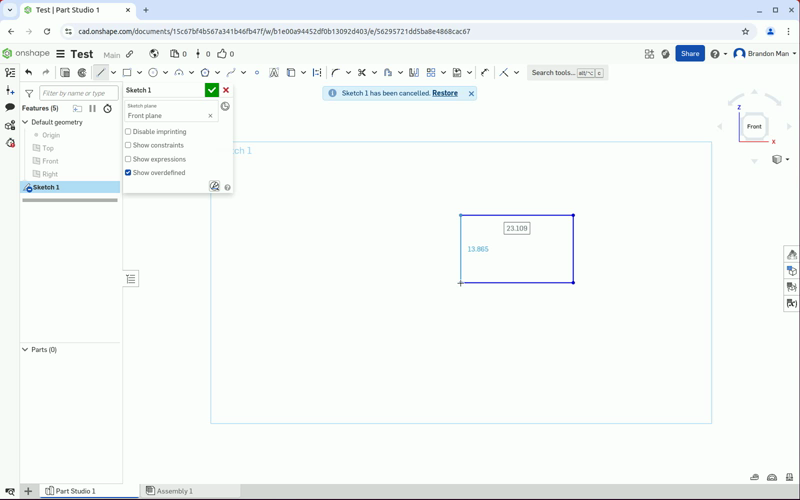
click(460, 282)
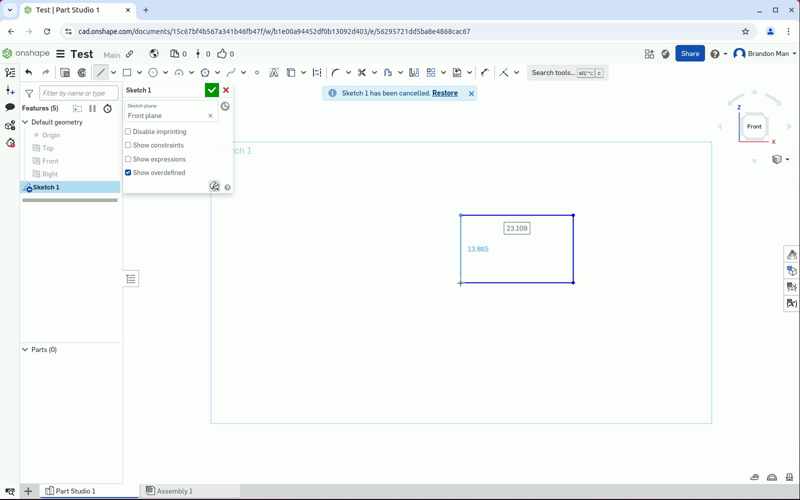
key(esc)
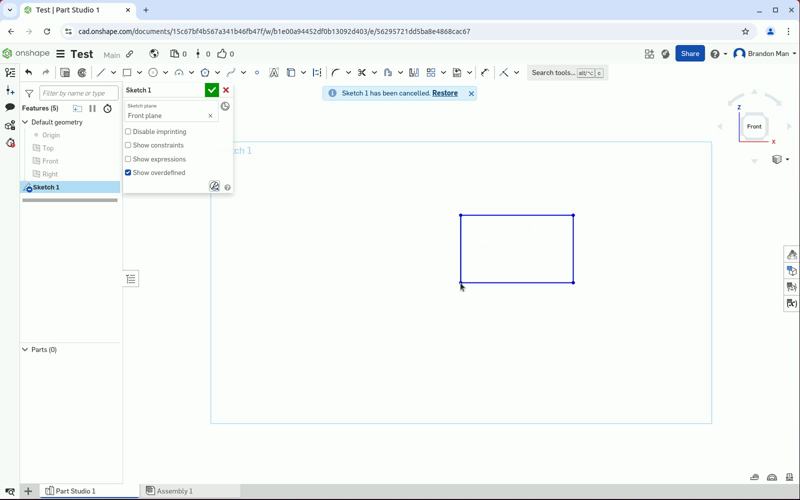
mouse_move(538, 229)
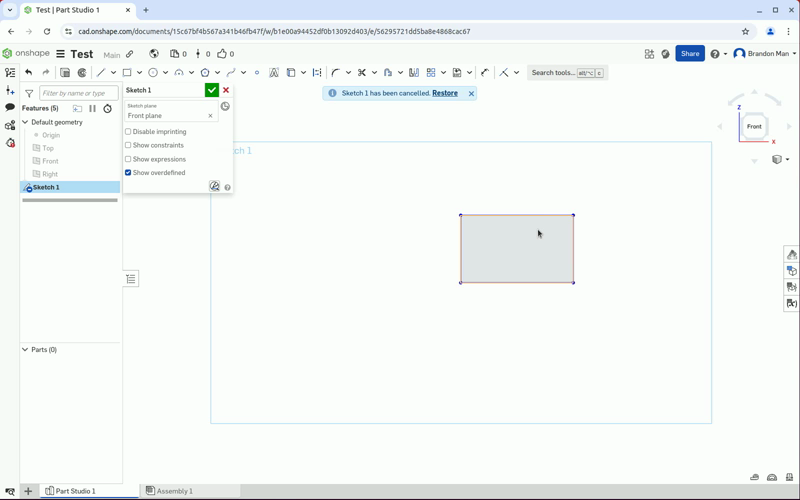
click(538, 229)
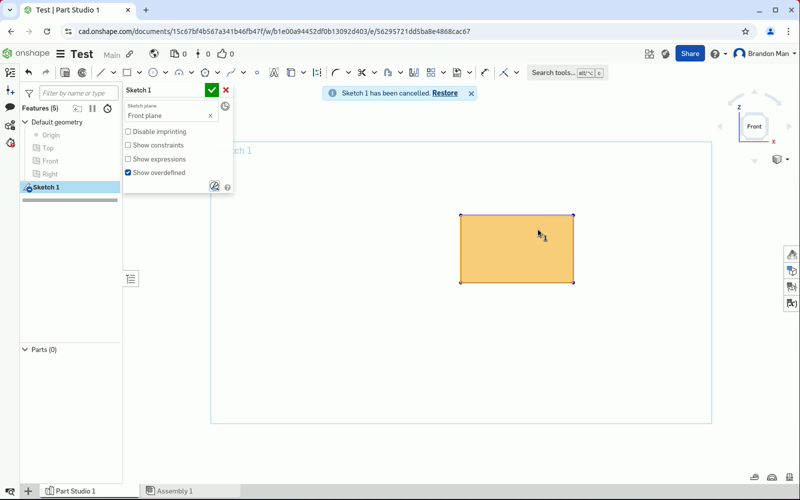
mouse_move(73, 352)
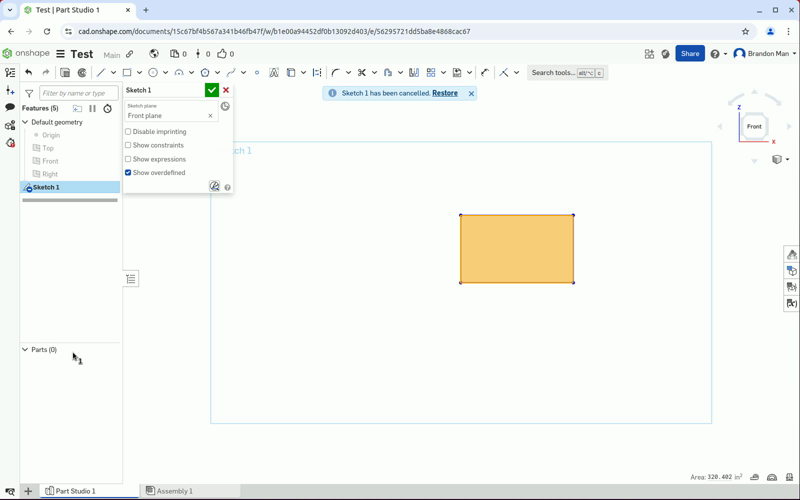
key(shift+y)
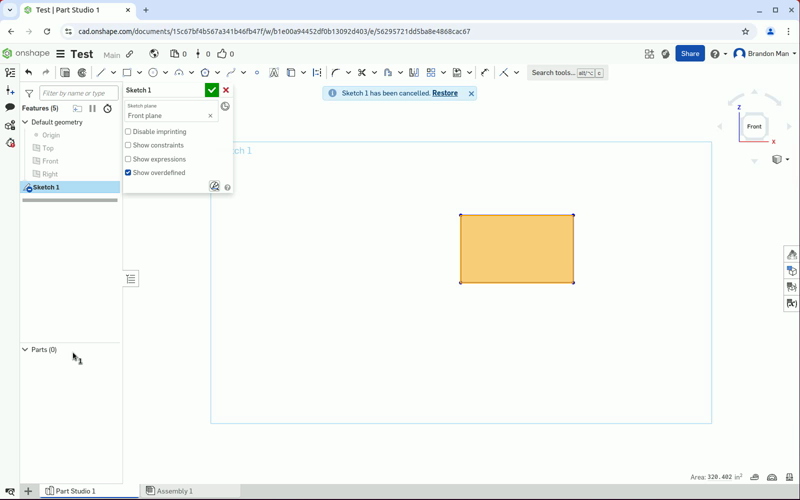
key(shift+e)
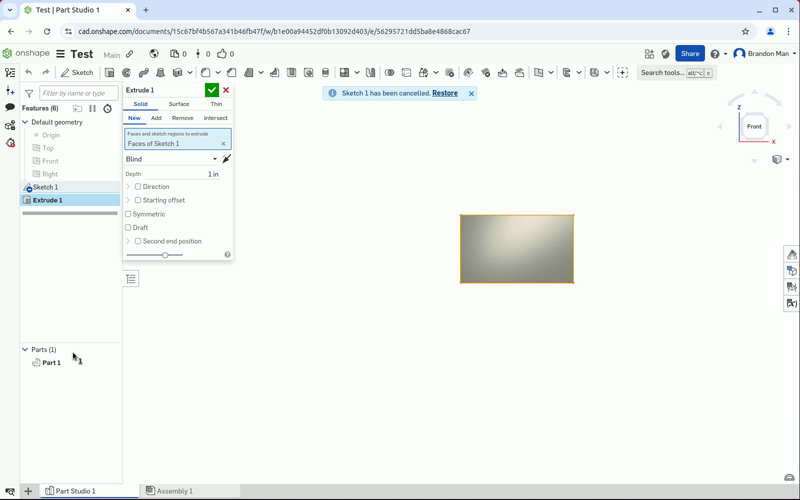
mouse_move(143, 106)
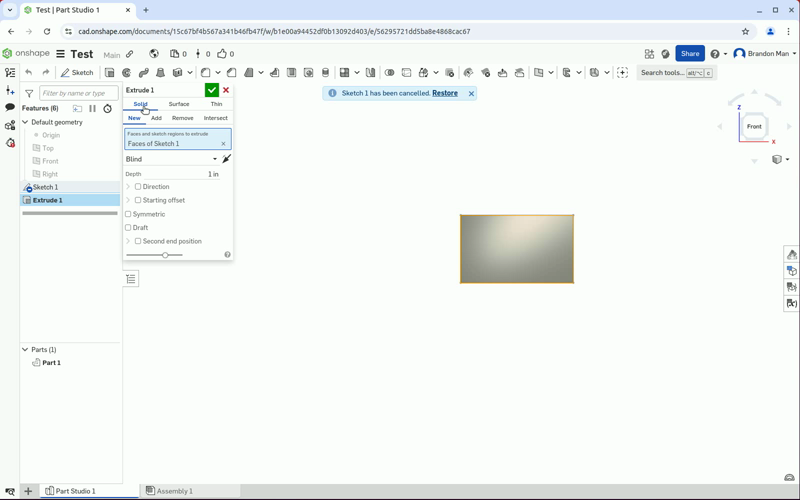
click(143, 106)
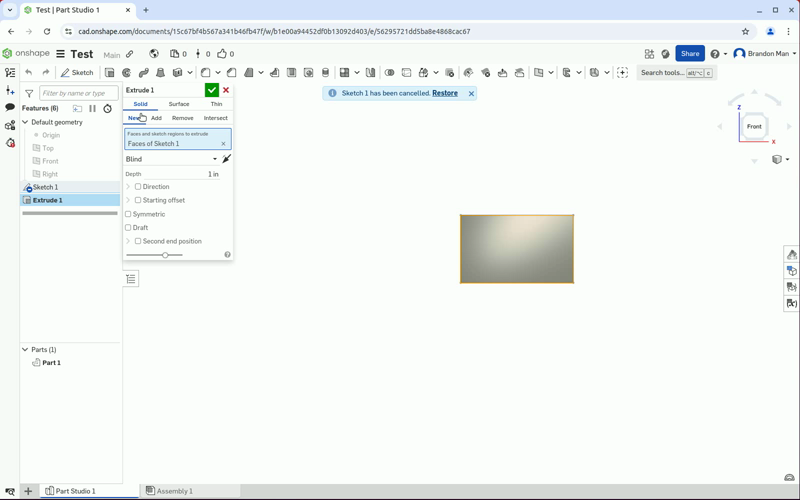
mouse_move(137, 120)
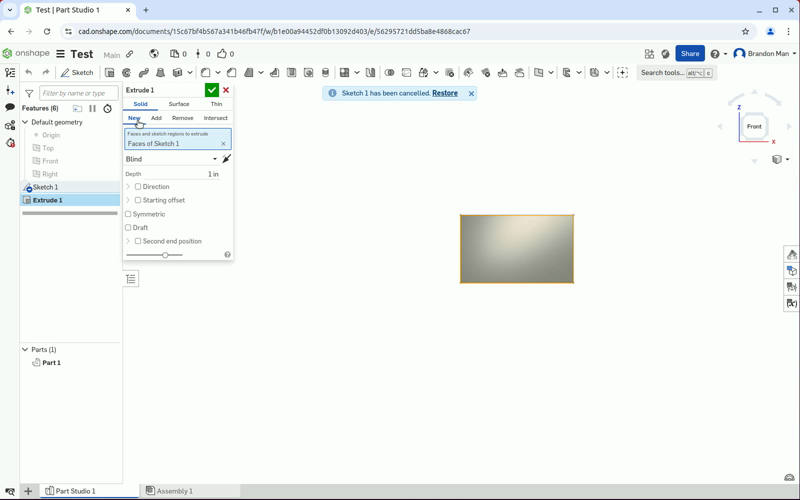
click(137, 120)
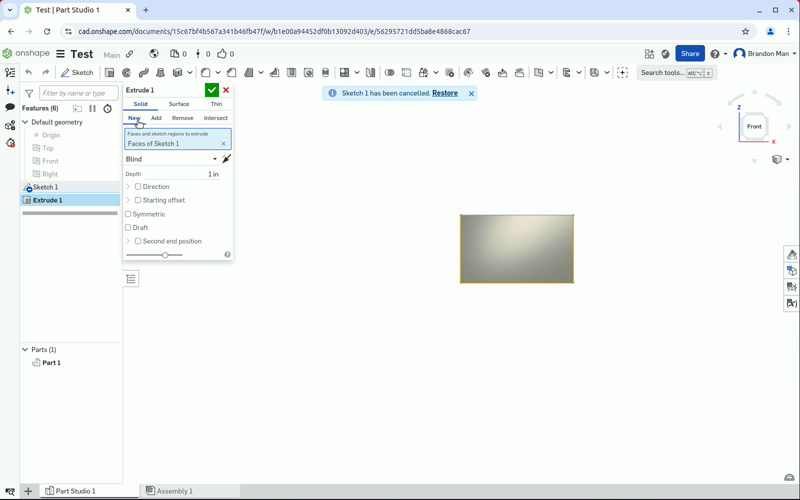
key(tab, 4)
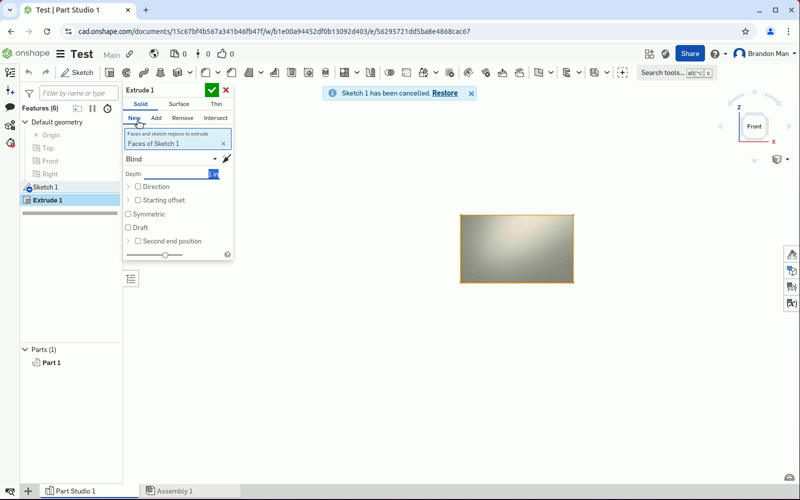
text(9.147)
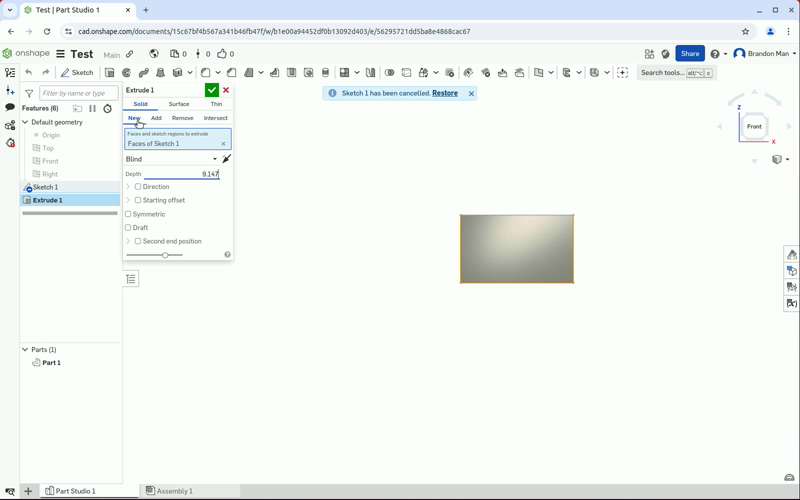
key(enter)
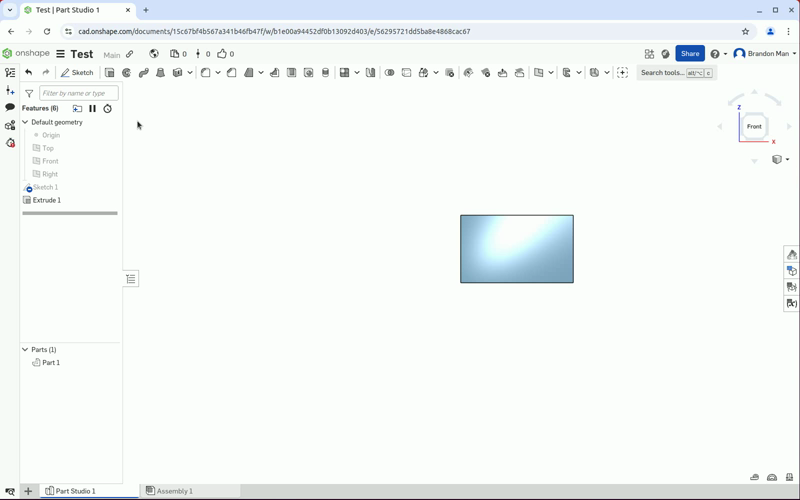
key(shift+h)
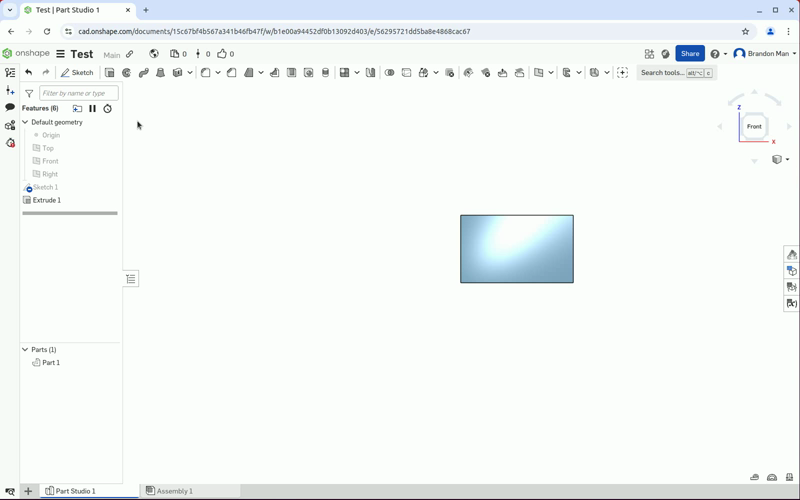
key(shift+h)
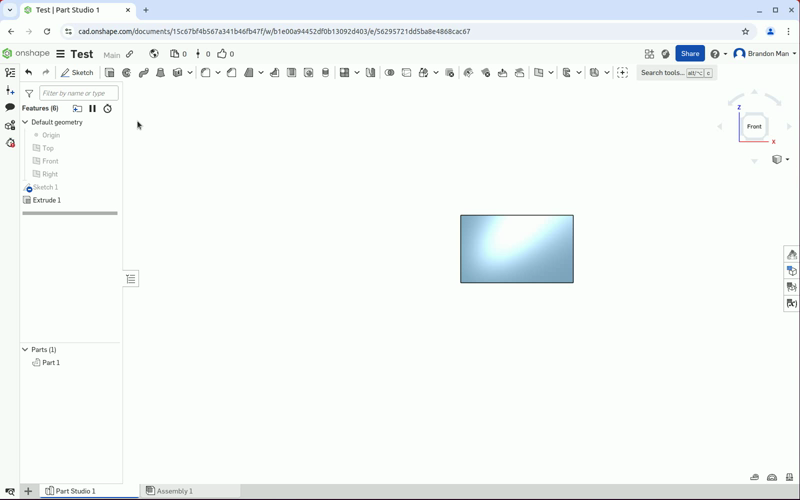
mouse_move(73, 189)
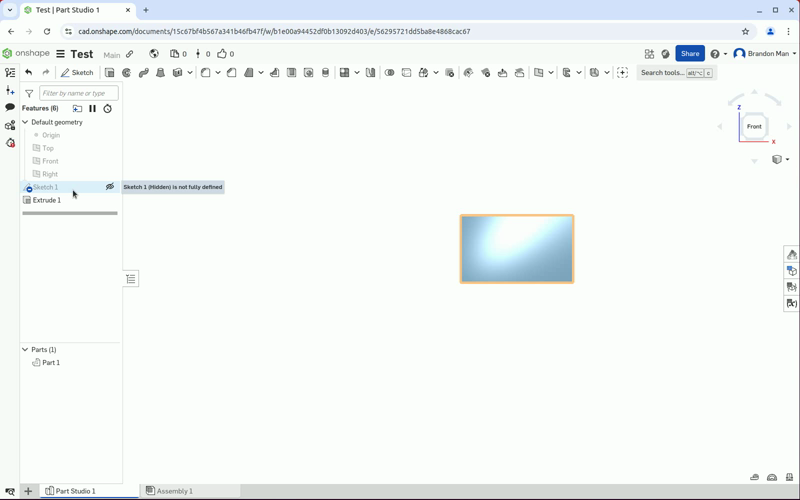
click(73, 189)
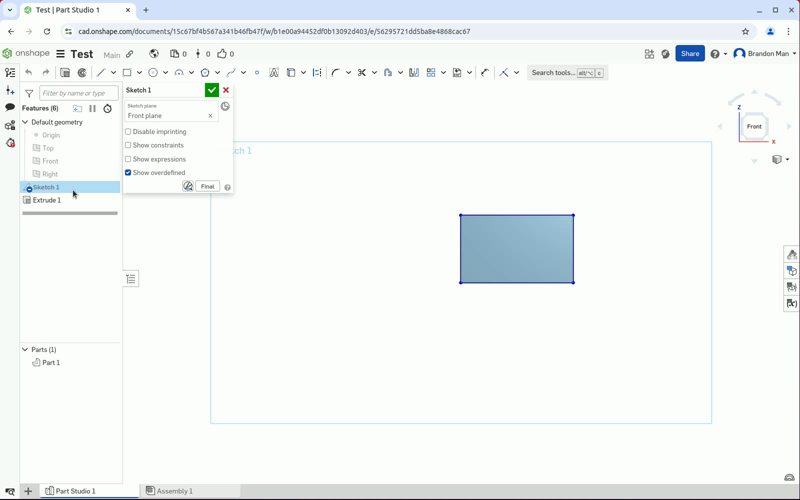
mouse_move(229, 92)
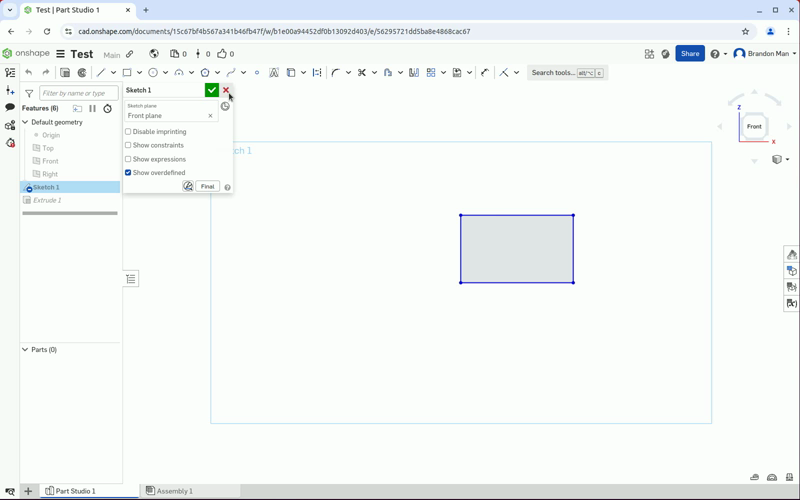
click(229, 92)
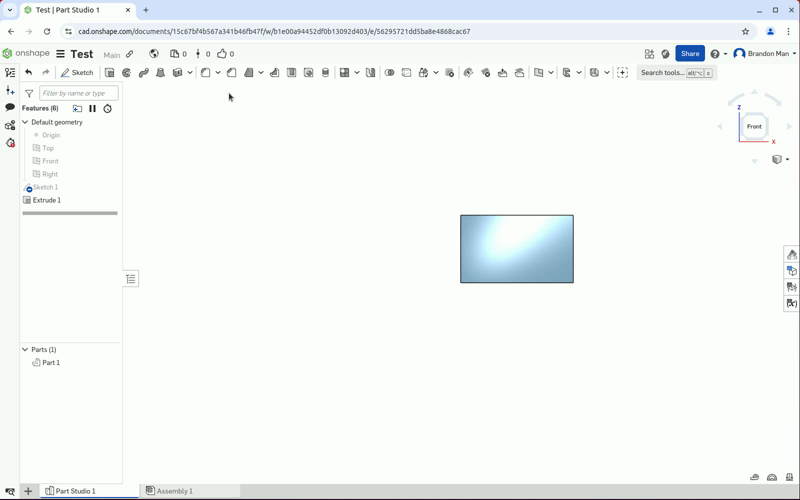
mouse_move(541, 75)
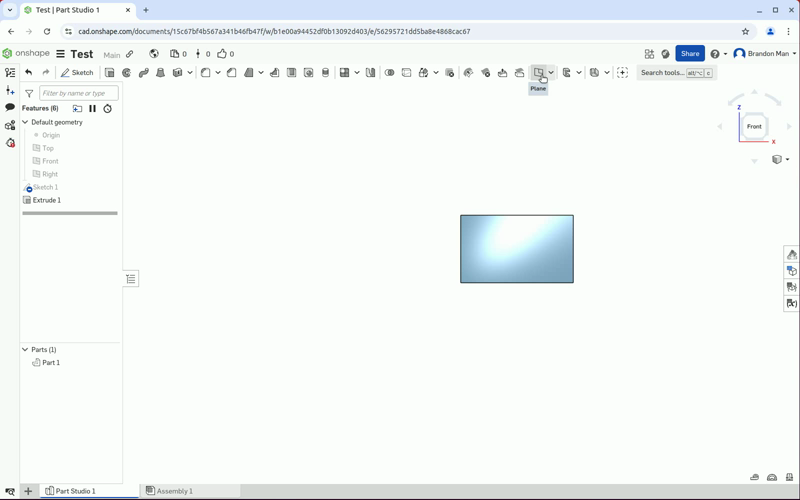
click(541, 75)
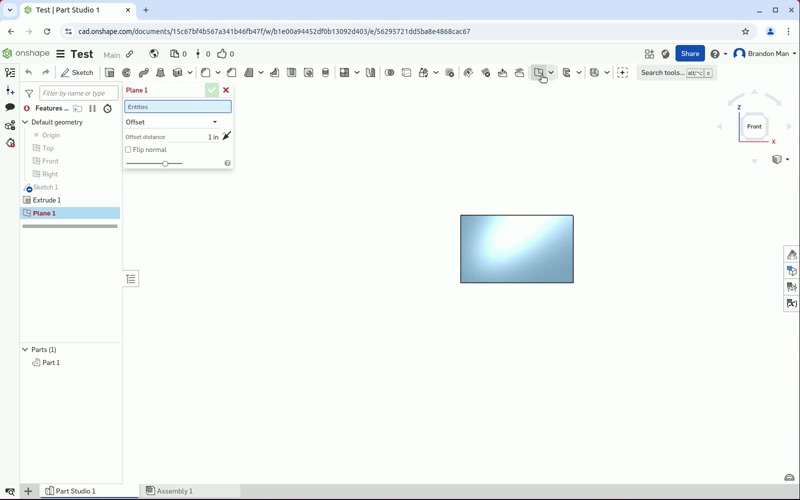
mouse_move(73, 163)
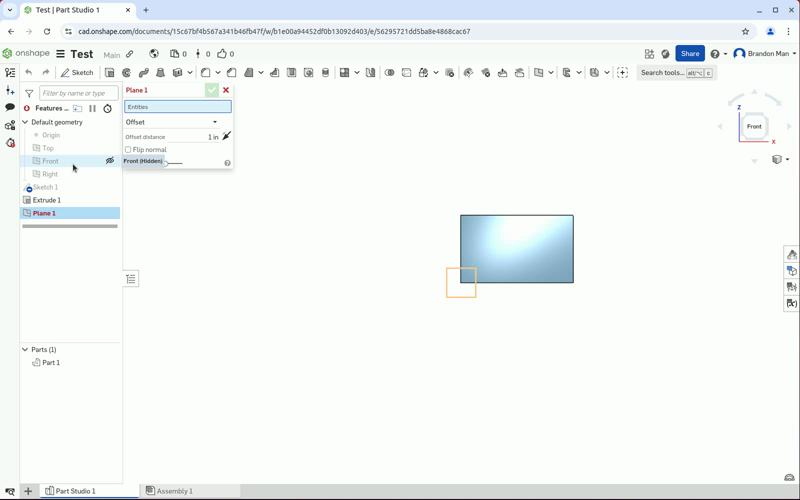
click(73, 163)
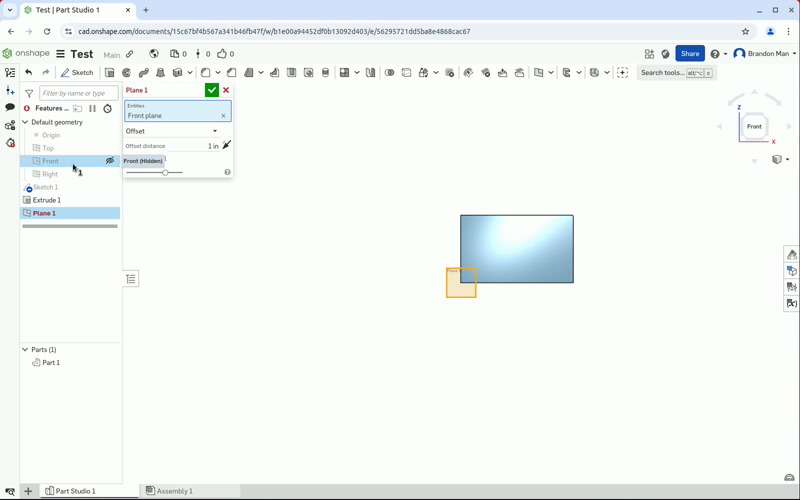
key(tab, 2)
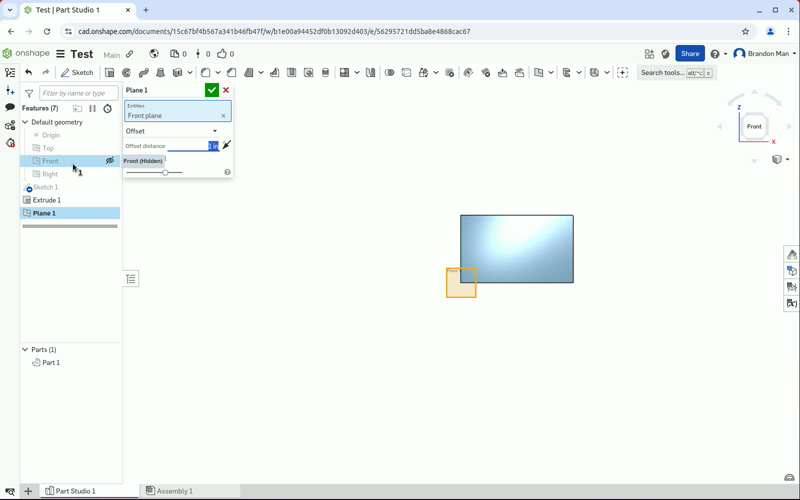
text(9.151)
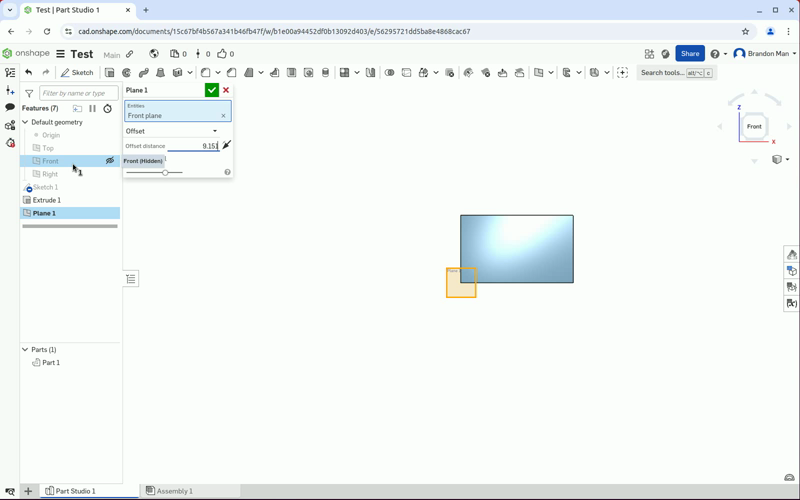
key(enter, 2)
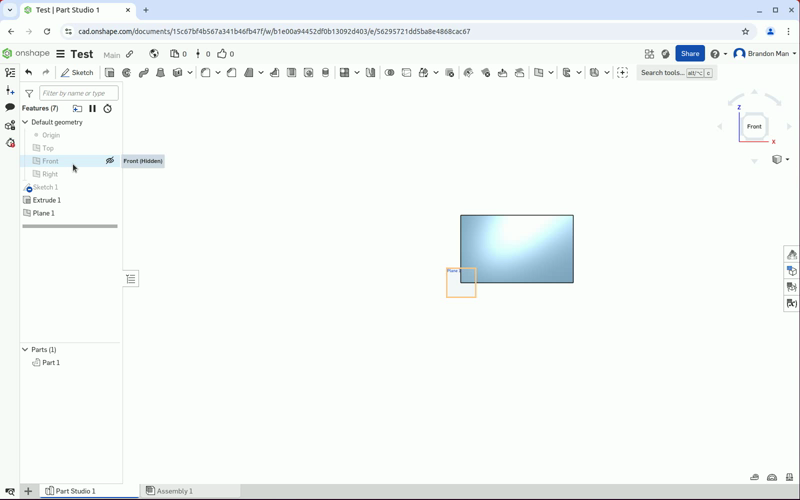
key(shift+s)
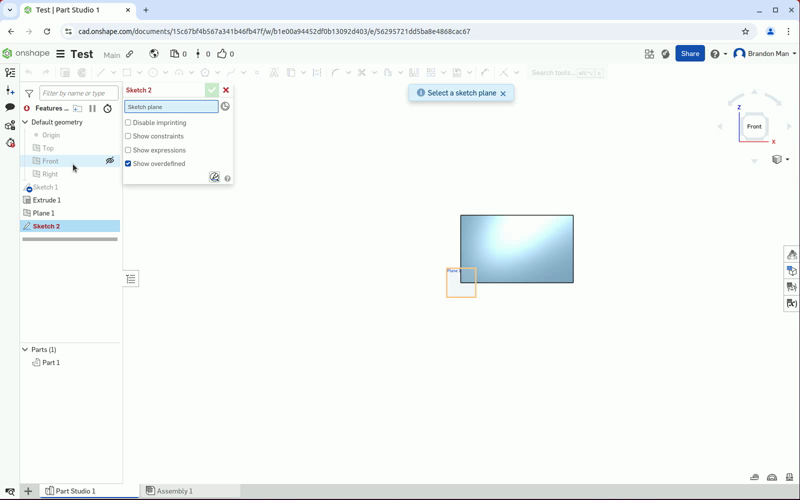
mouse_move(73, 215)
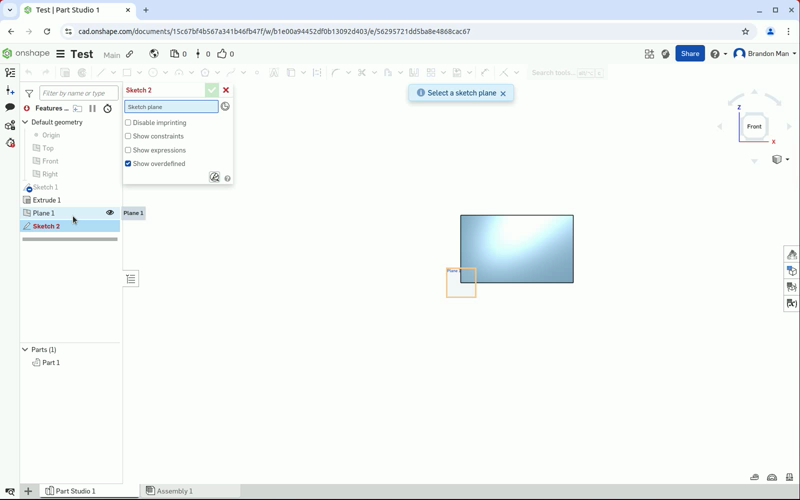
click(73, 215)
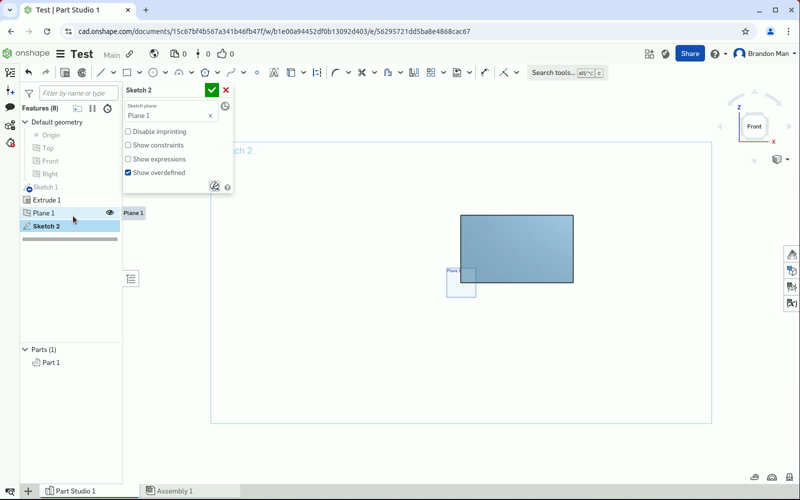
mouse_move(73, 352)
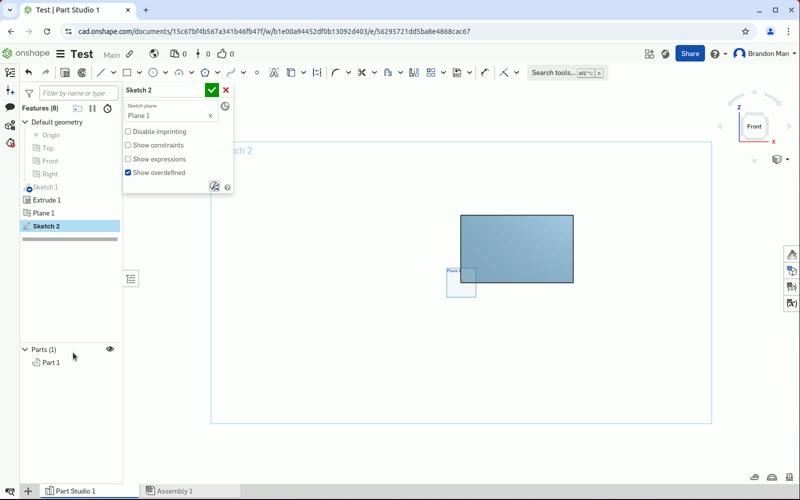
key(y)
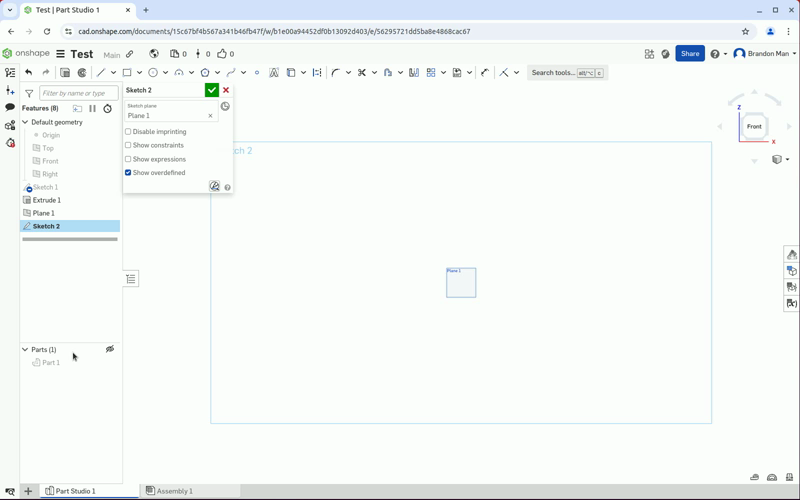
key(a)
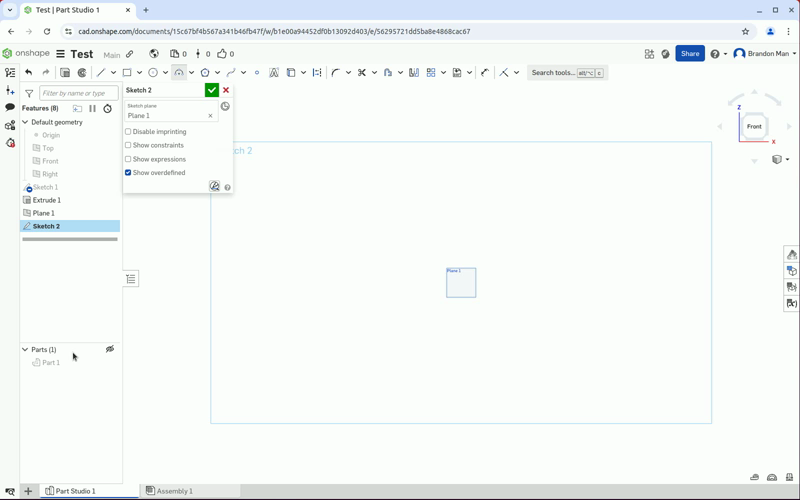
key_down(shift)
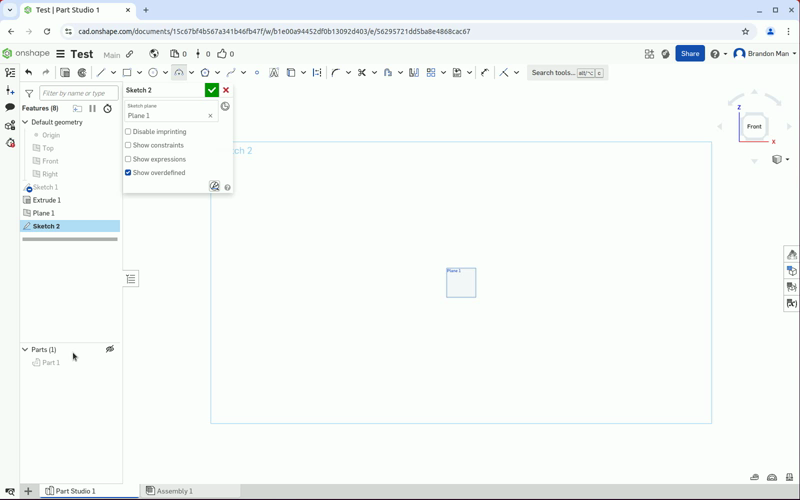
mouse_move(483, 215)
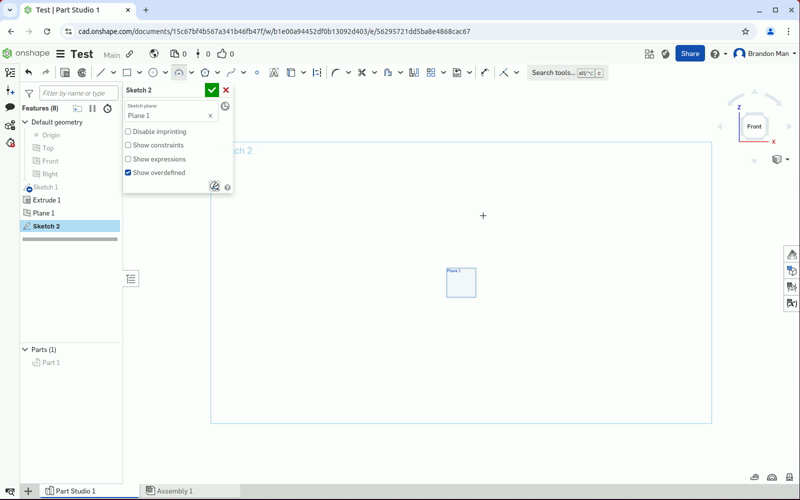
click(483, 215)
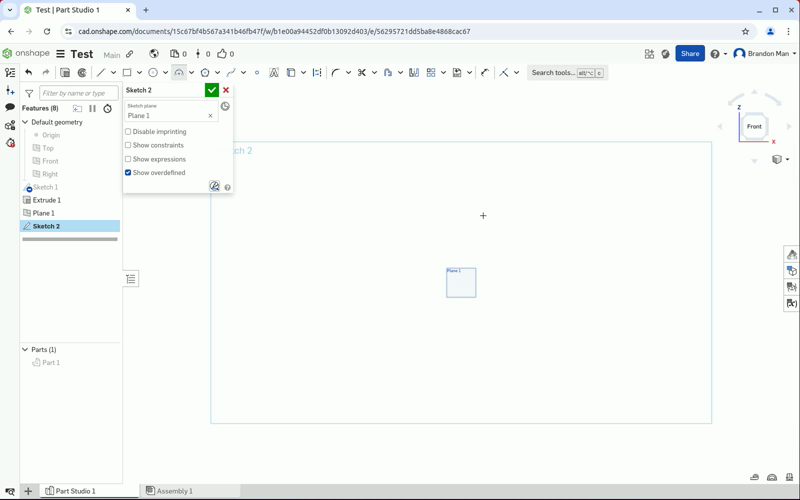
key_up(shift)
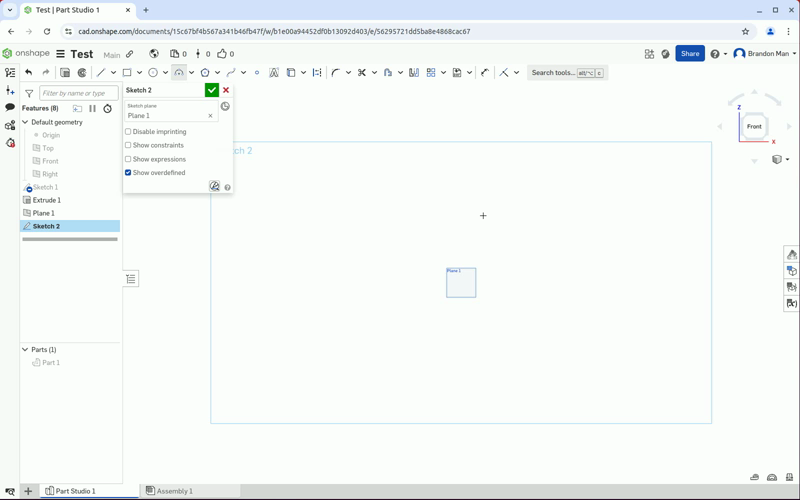
key_down(shift)
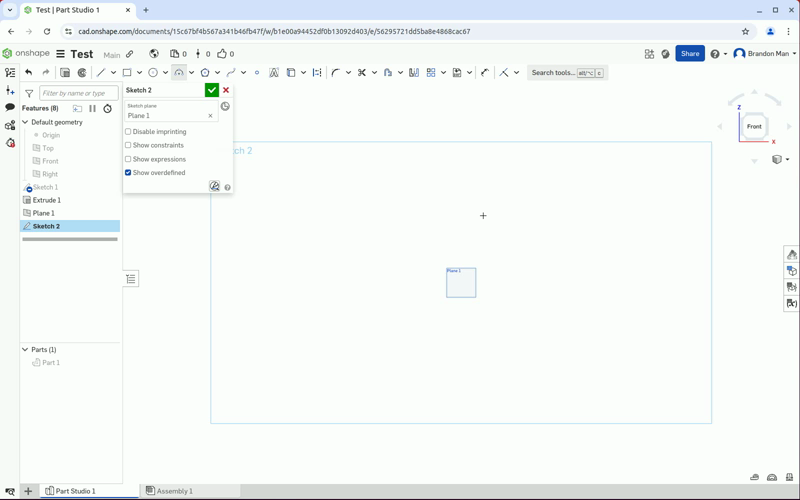
mouse_move(551, 215)
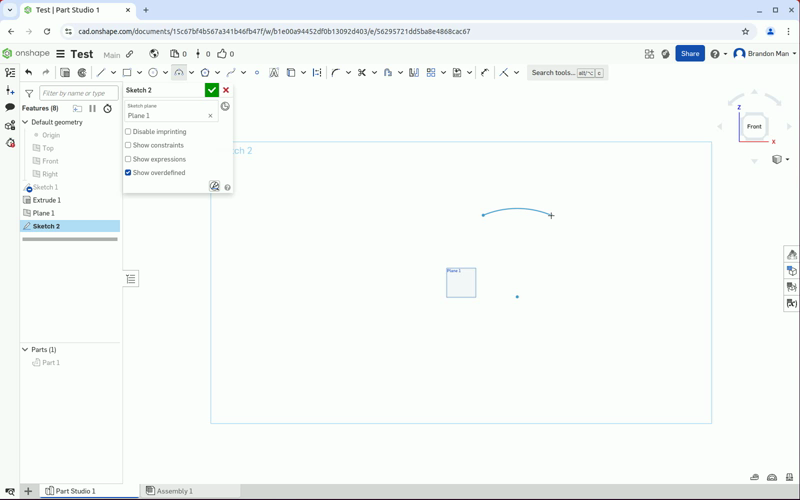
click(551, 215)
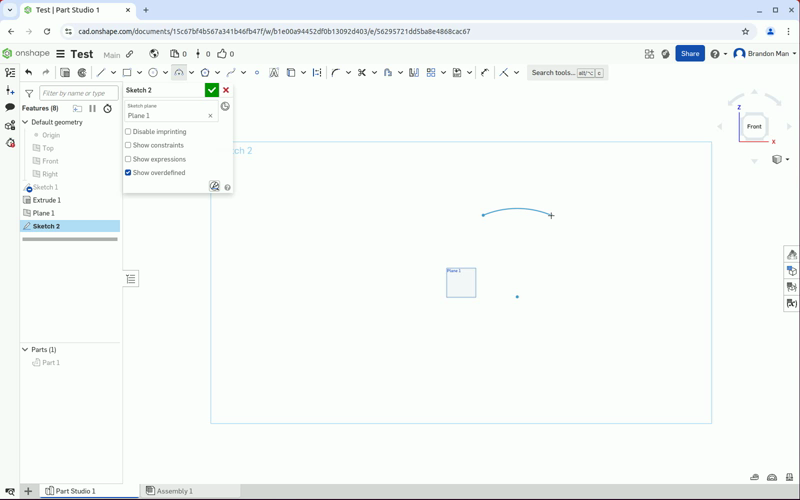
mouse_move(517, 249)
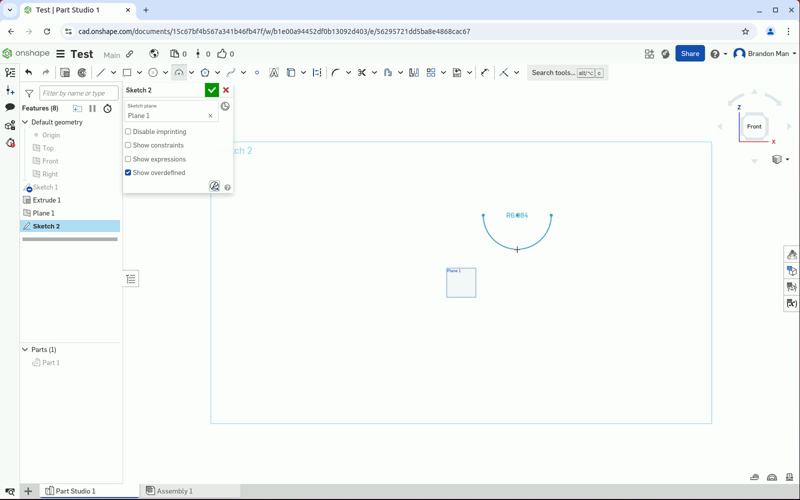
click(517, 249)
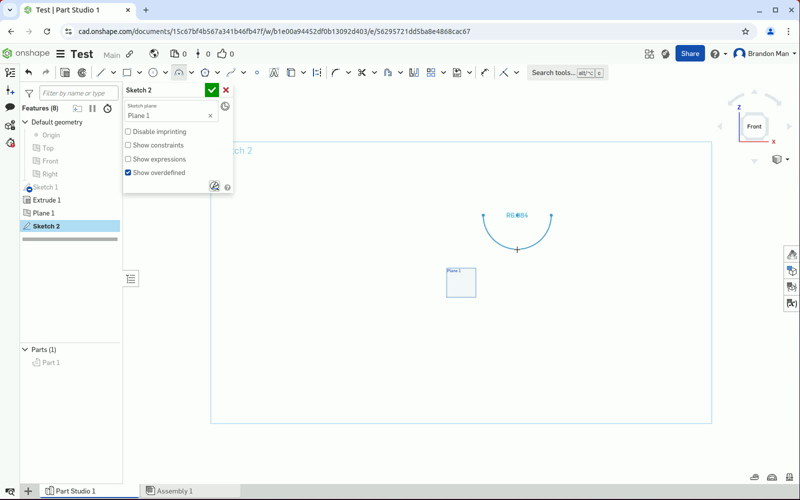
key_up(shift)
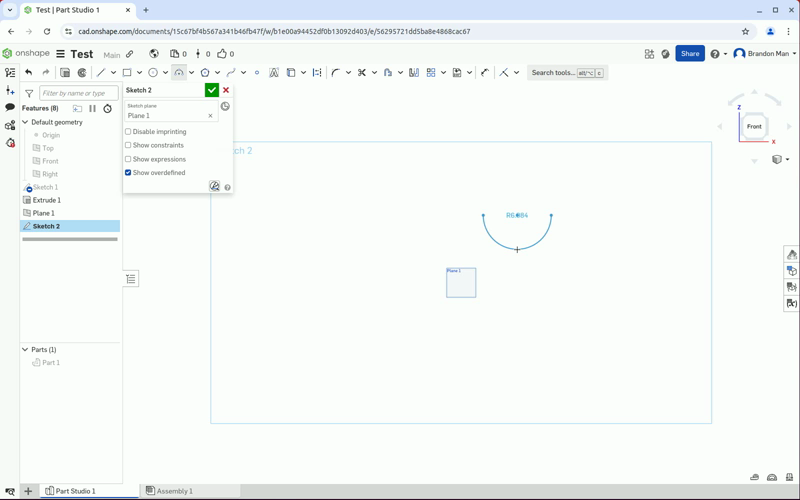
key(esc)
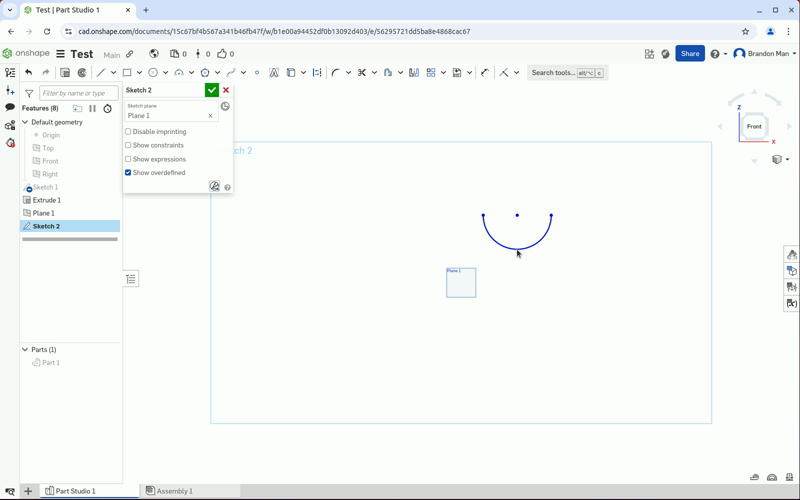
key(l)
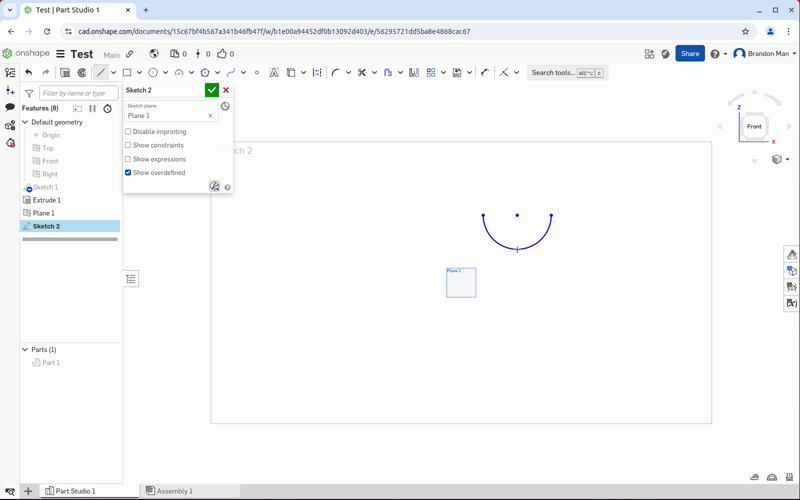
mouse_move(551, 215)
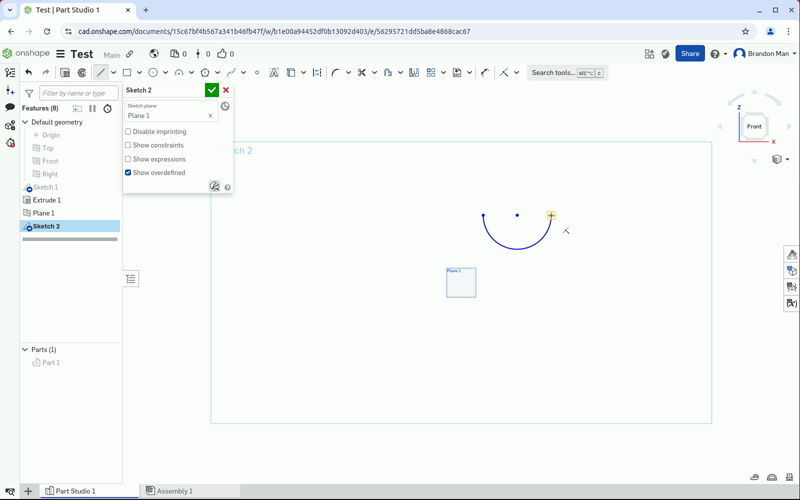
click(551, 215)
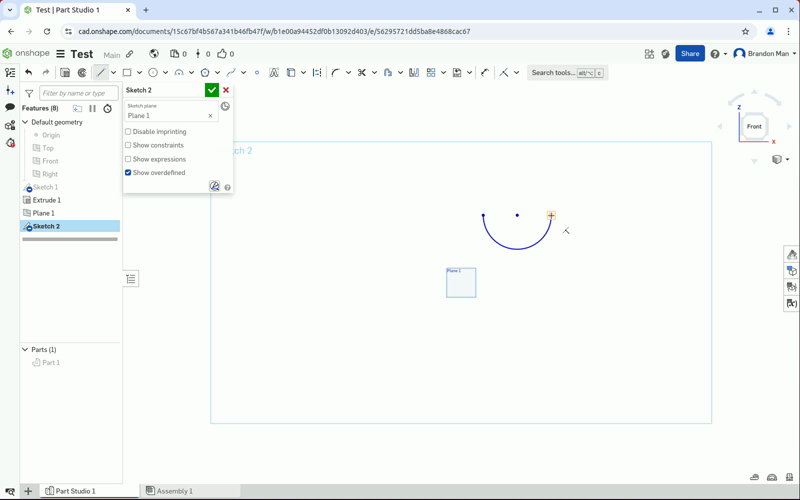
key_down(shift)
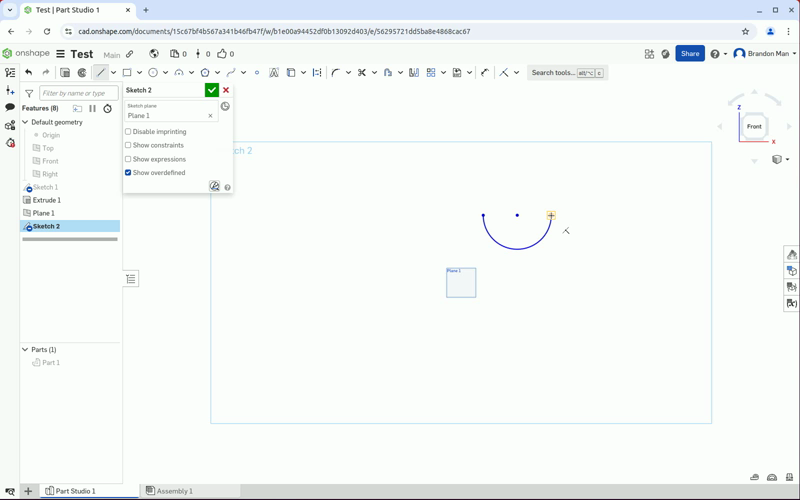
mouse_move(483, 215)
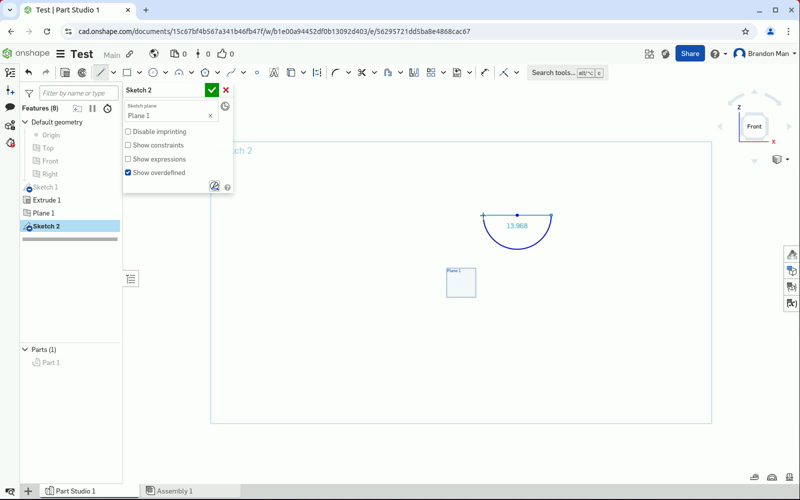
key_up(shift)
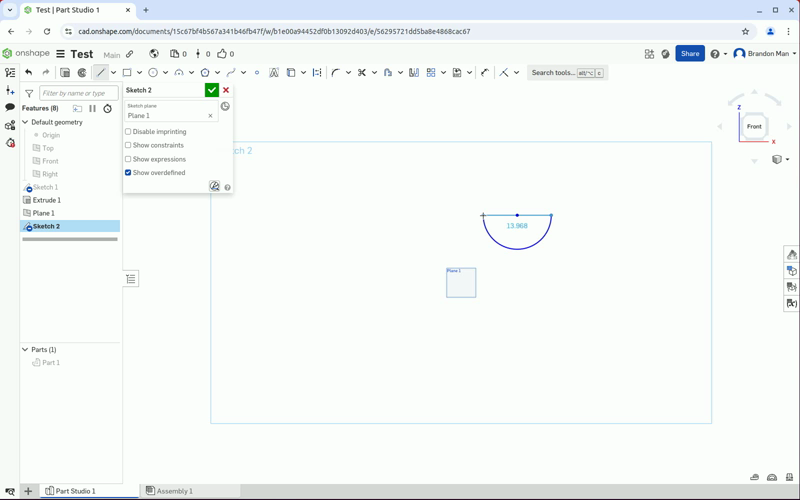
click(483, 215)
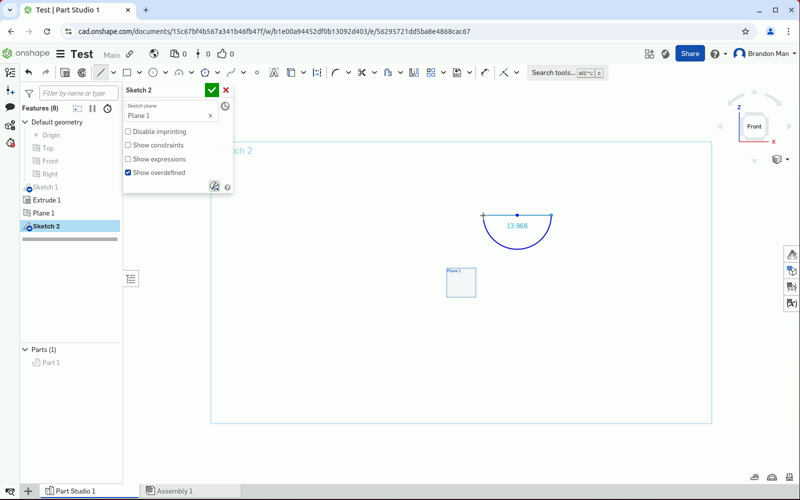
key(esc)
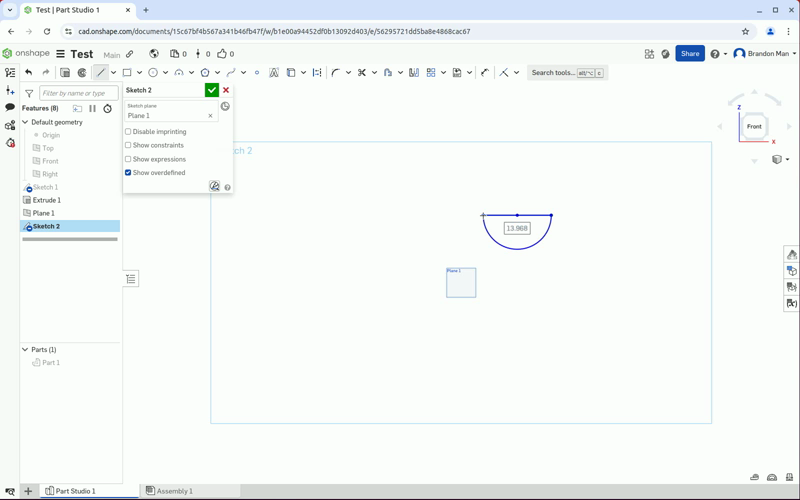
mouse_move(526, 233)
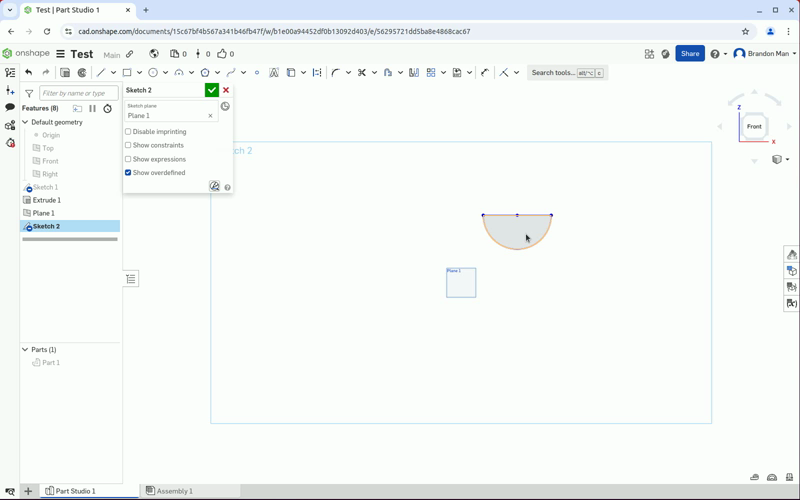
click(526, 233)
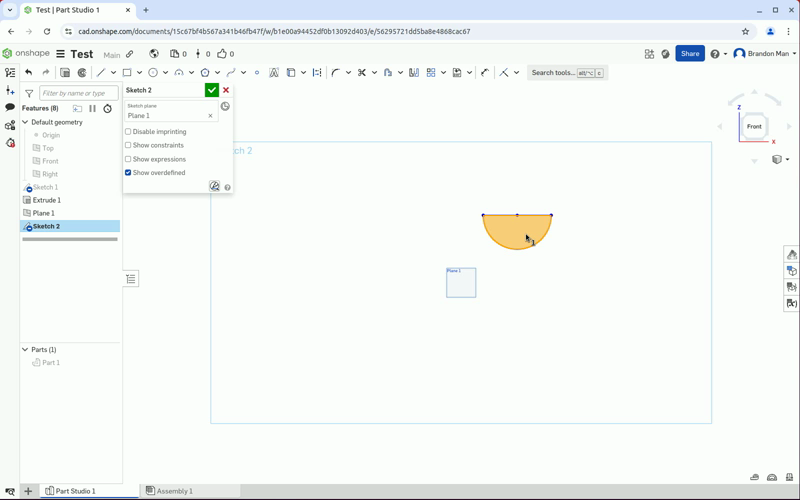
mouse_move(73, 352)
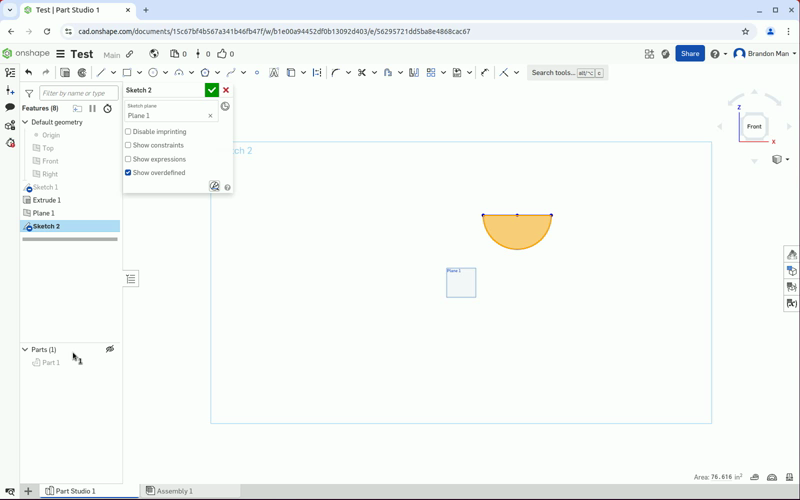
key(shift+y)
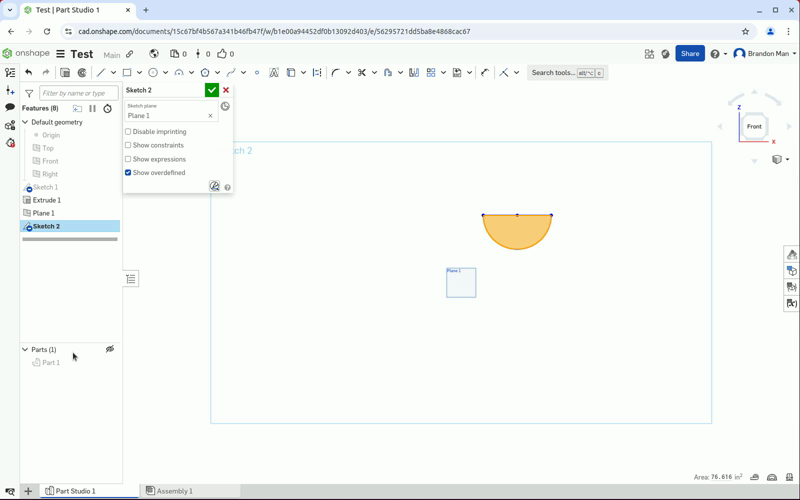
key(shift+e)
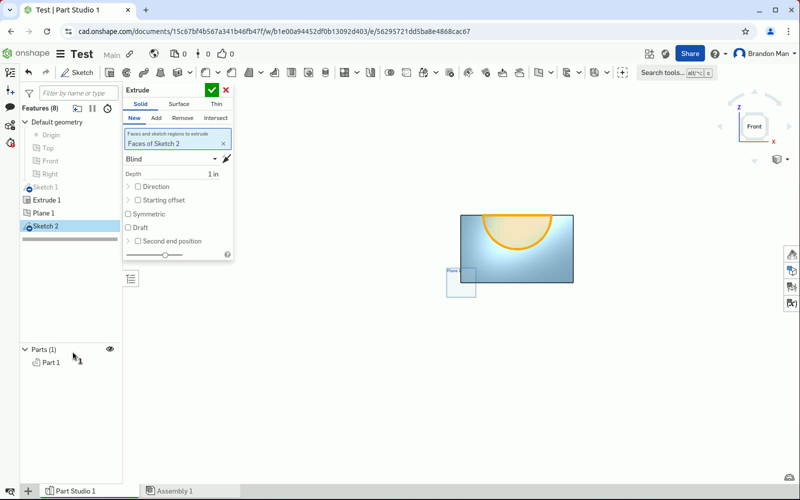
mouse_move(143, 106)
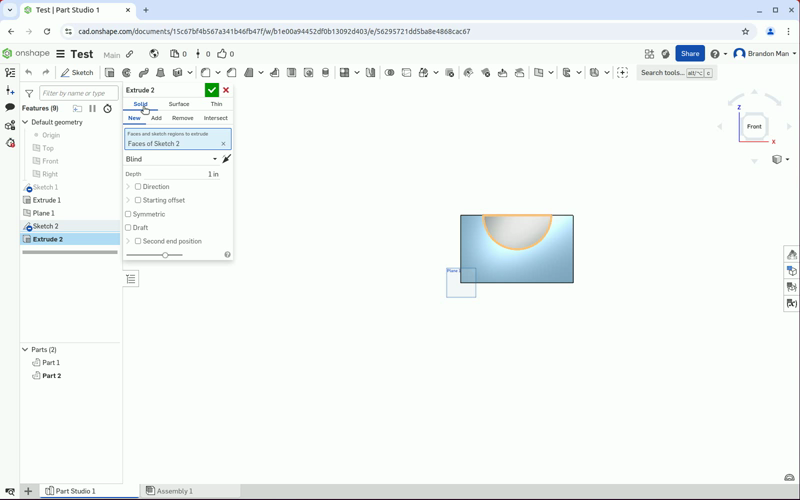
click(143, 106)
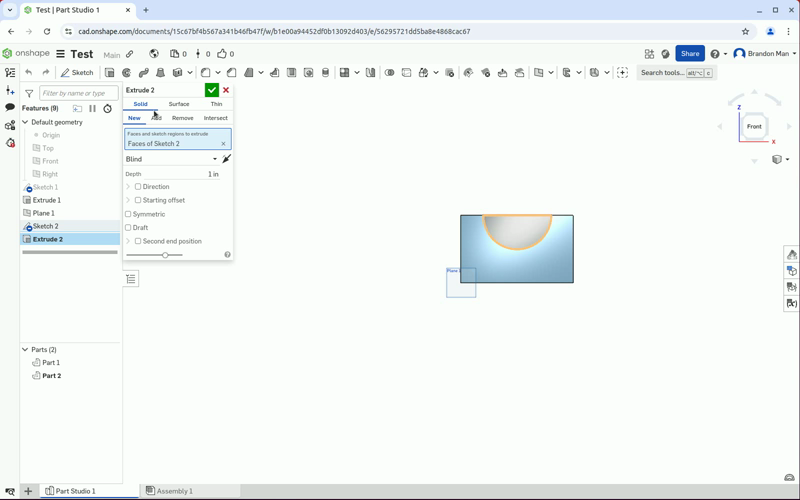
mouse_move(186, 120)
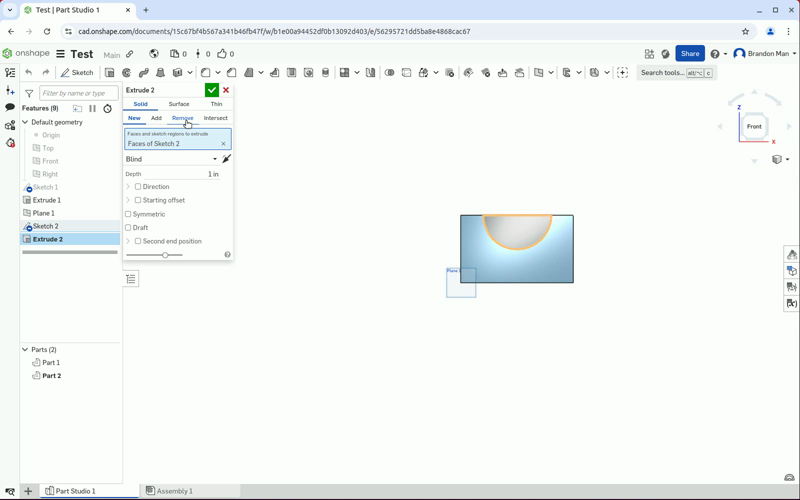
click(186, 120)
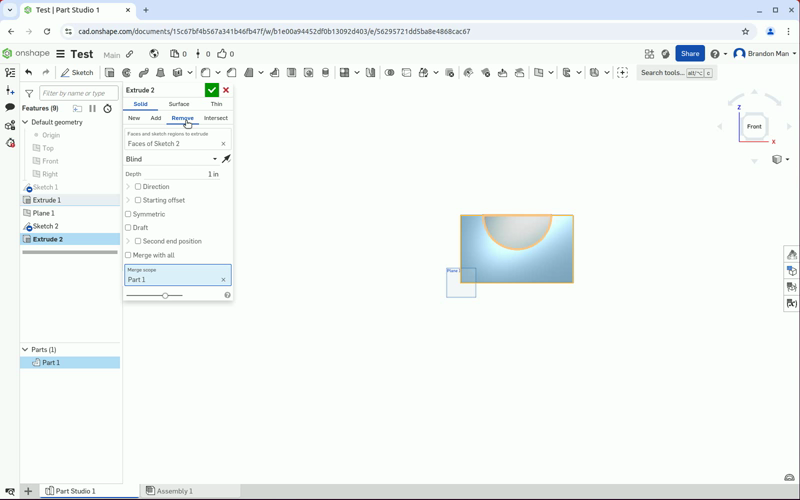
key(tab, 4)
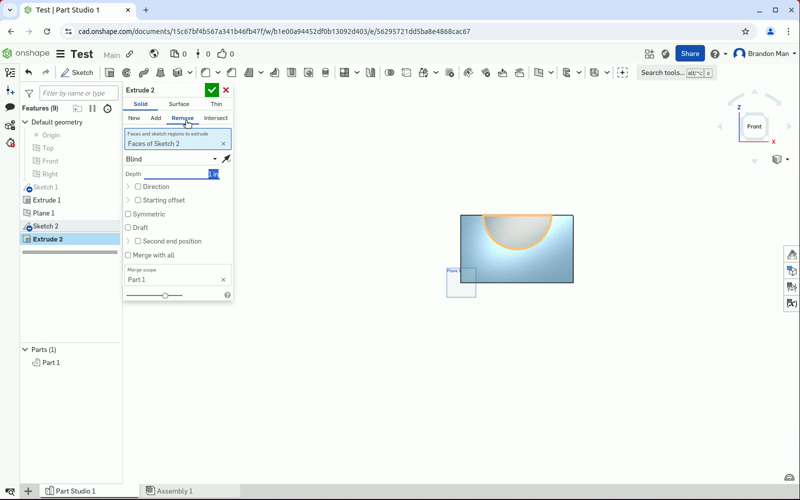
text(9.147)
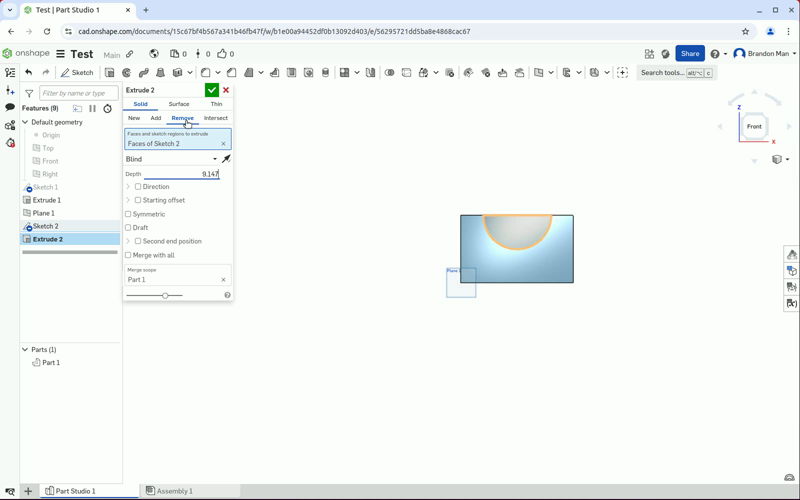
key(tab, 6)
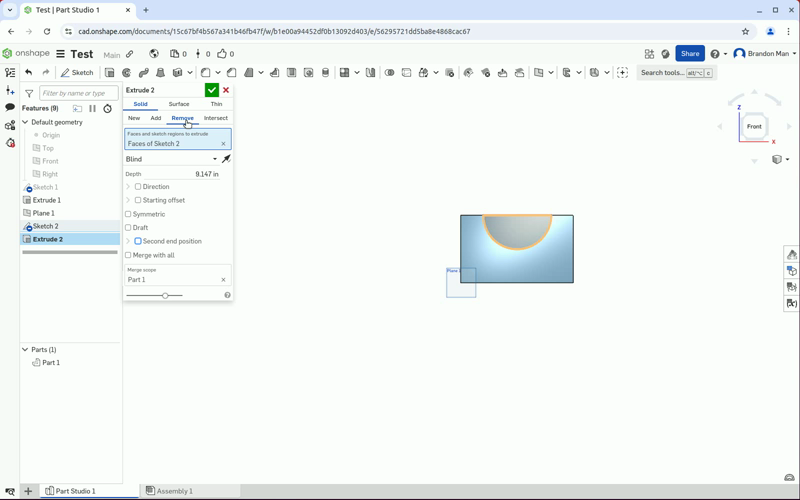
key(space)
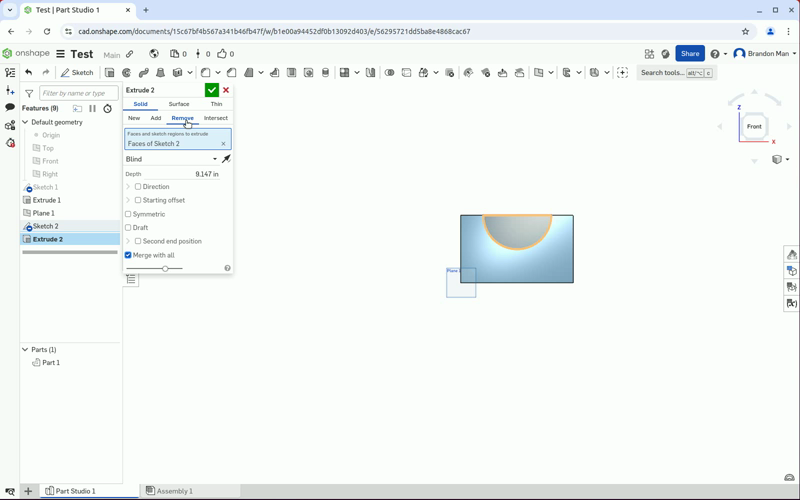
key(enter)
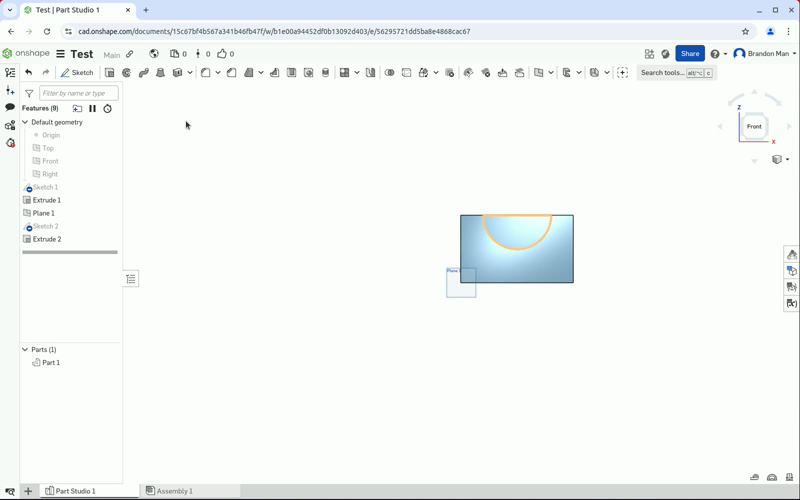
key(shift+h)
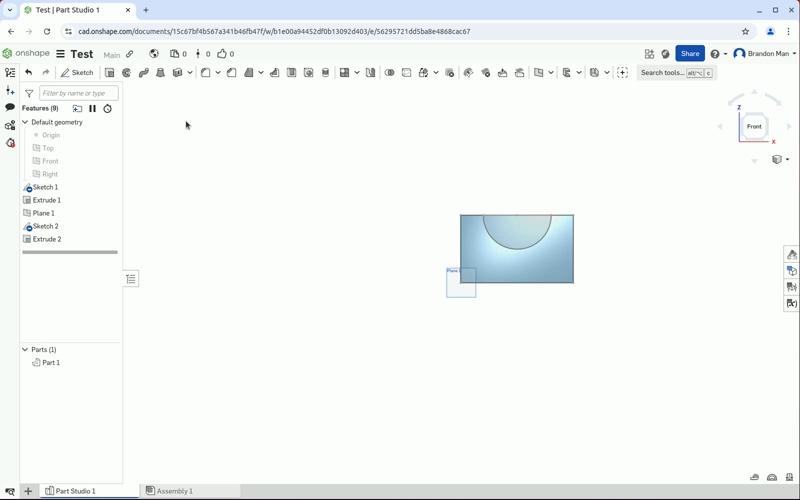
key(shift+h)
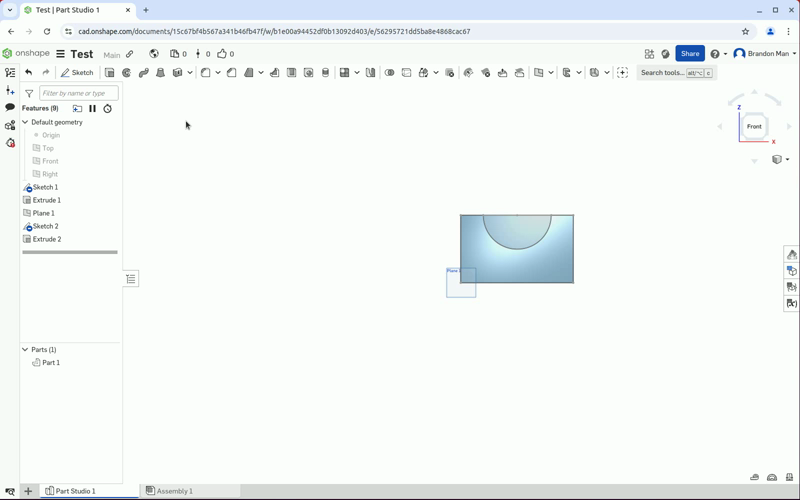
key(shift+7)
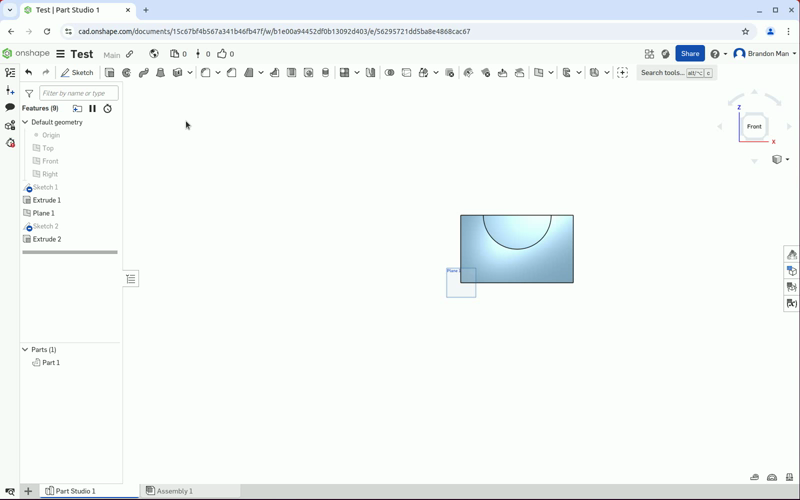
key(left, 2)
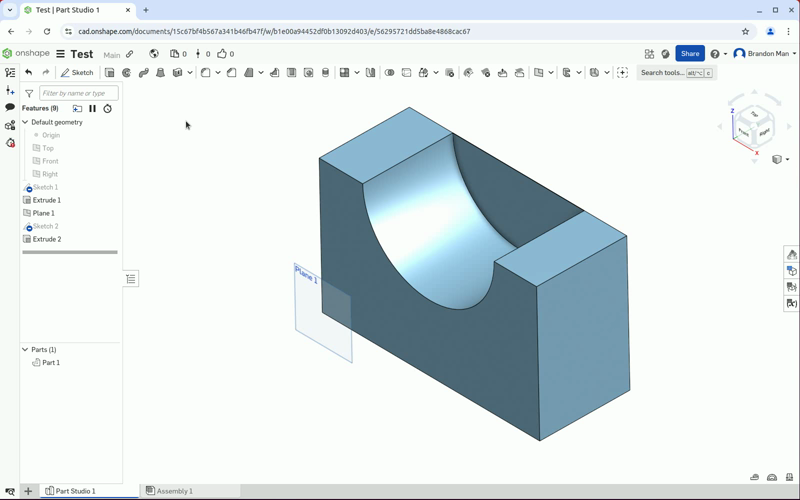
key(down, 2)
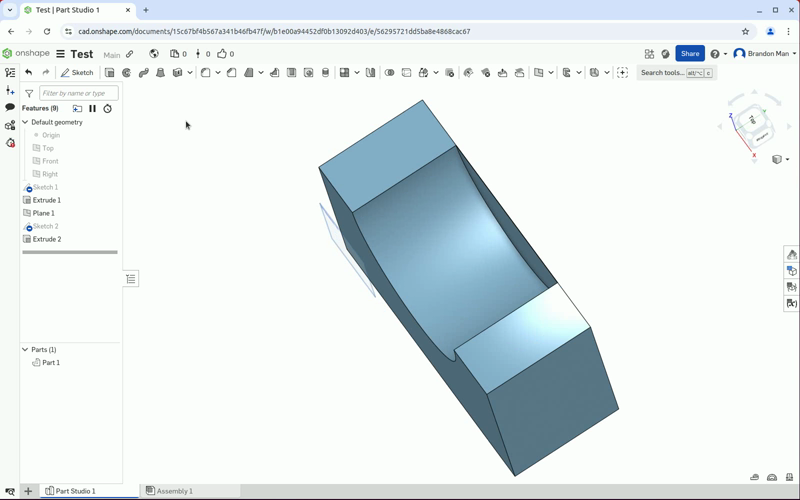
key(up, 2)
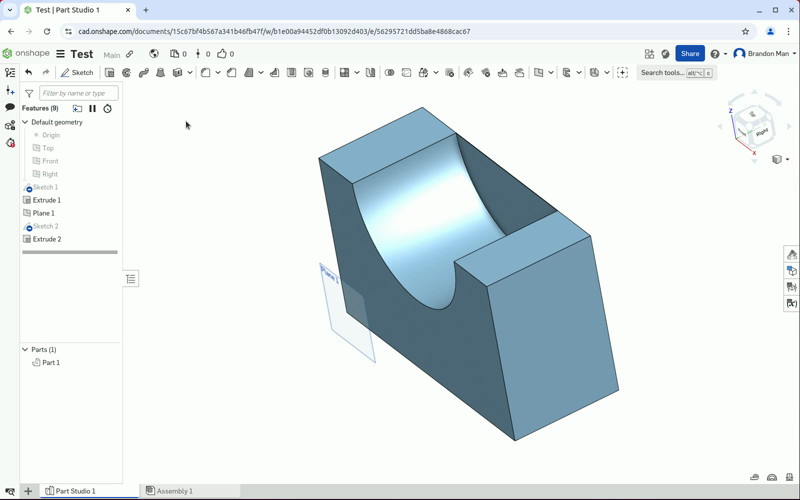
key(right, 2)
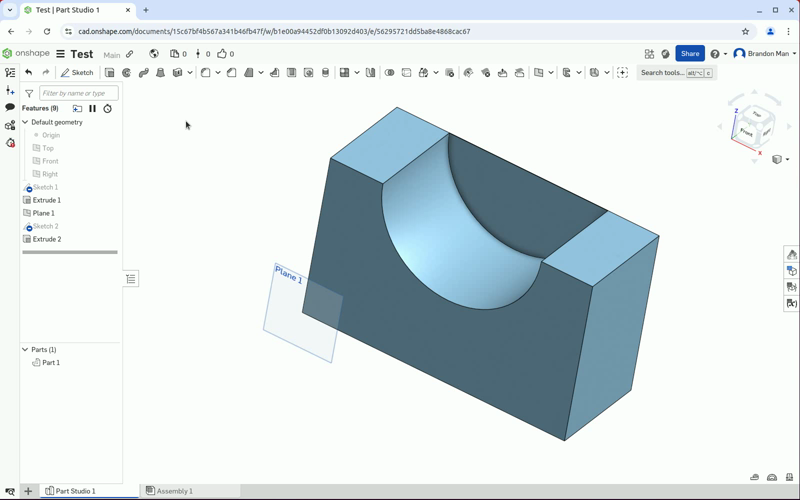
mouse_move(73, 189)
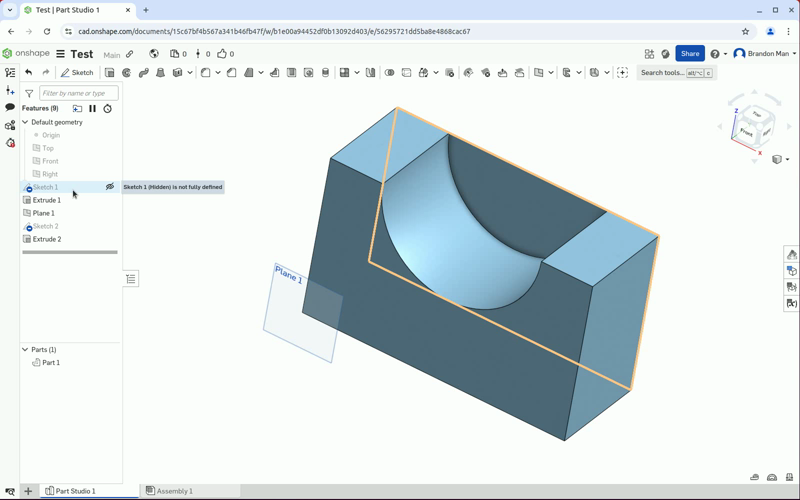
click(73, 189)